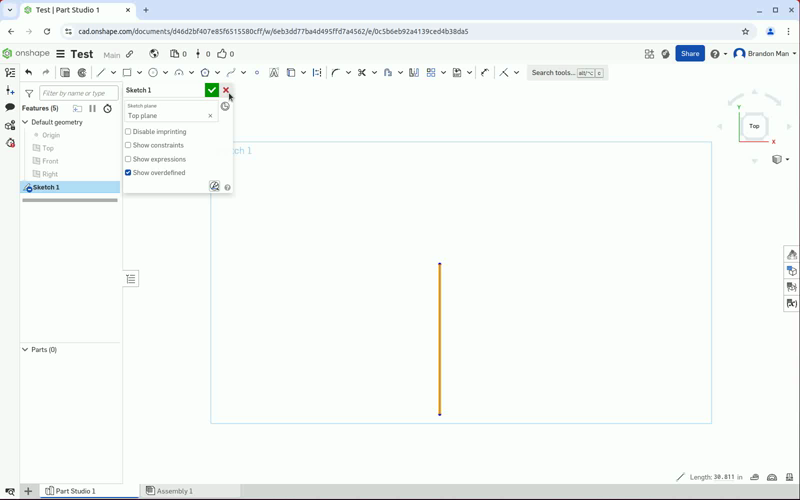
key(shift+h)
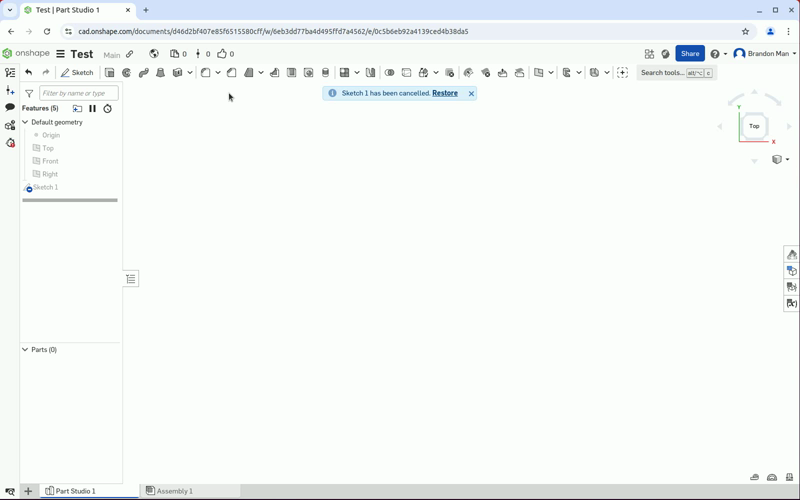
mouse_move(73, 352)
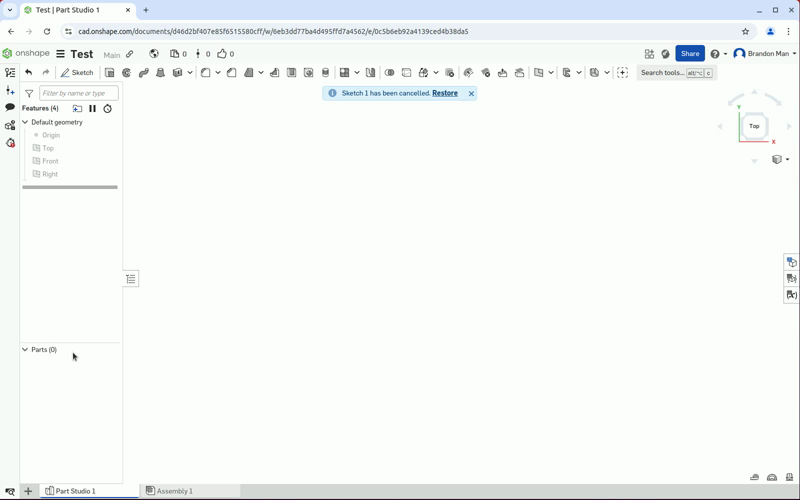
key(y)
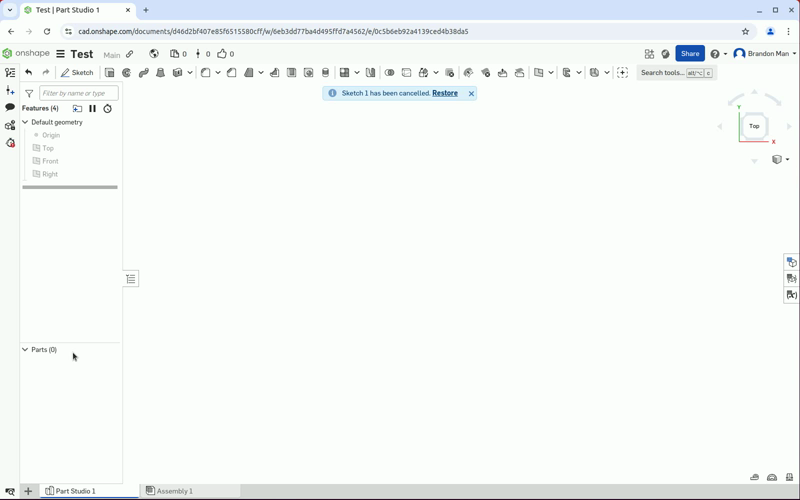
key(shift+p)
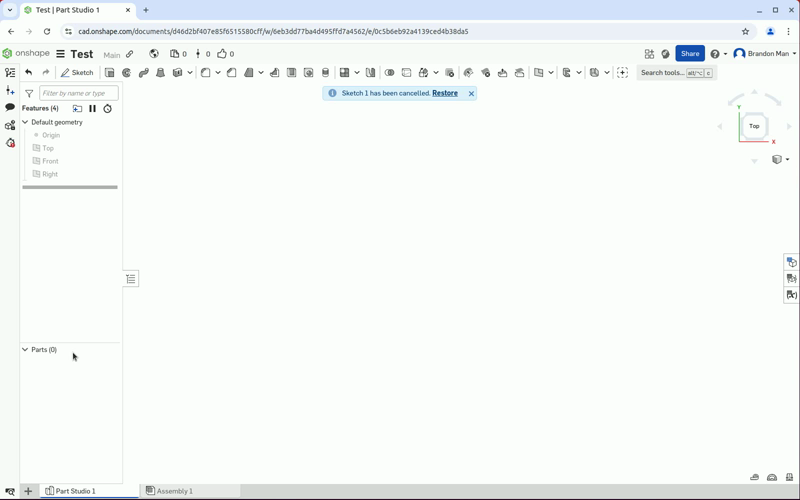
key(space)
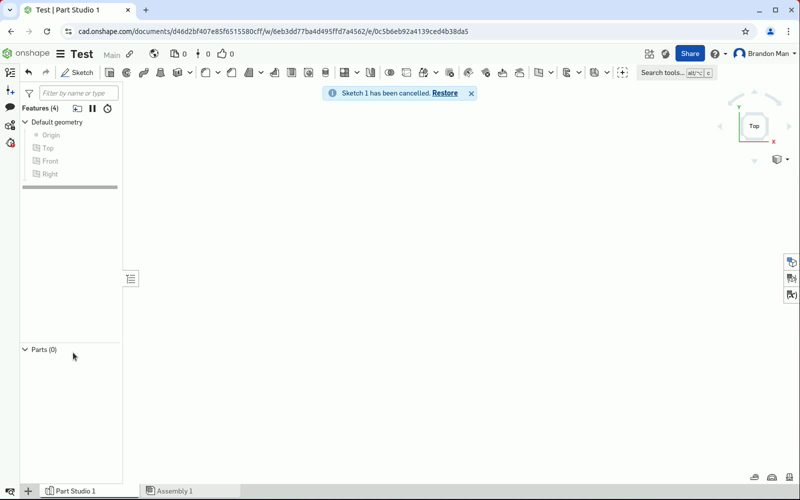
key_down(shift)
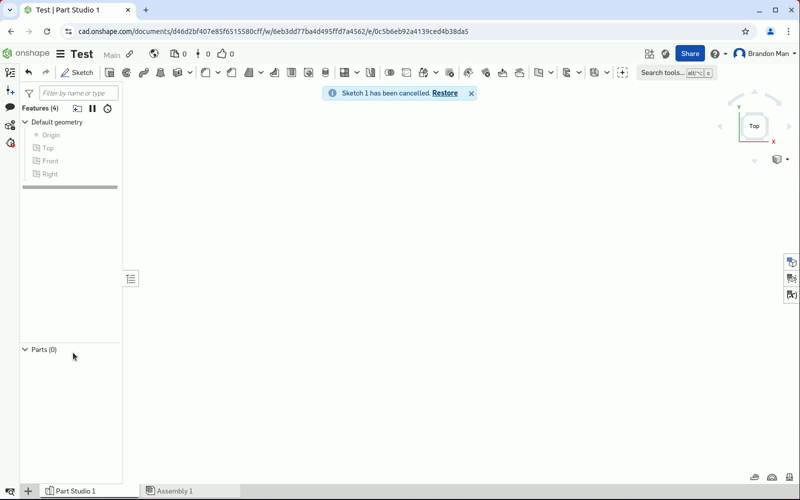
key(up)
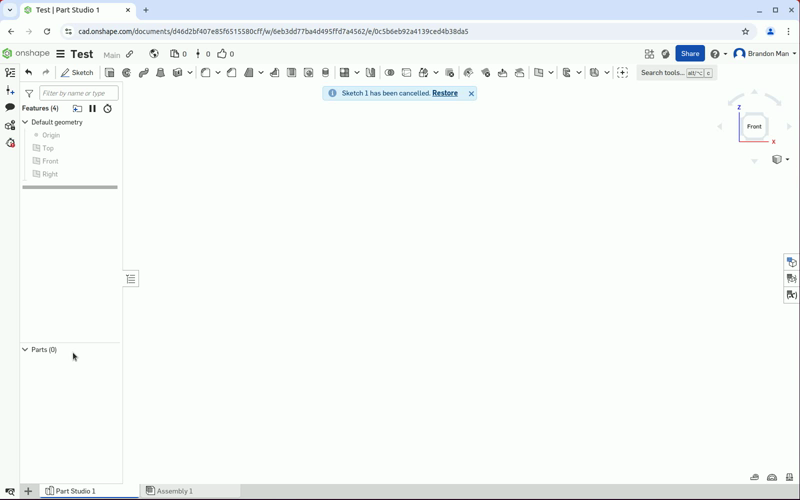
key_up(shift)
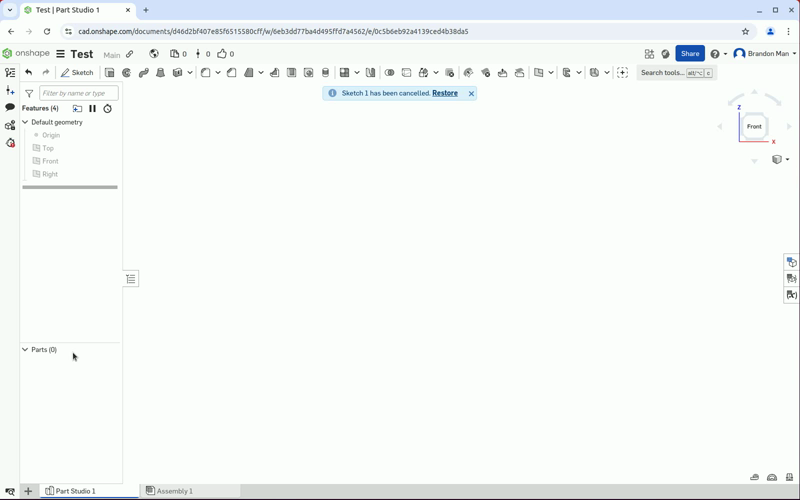
mouse_move(73, 352)
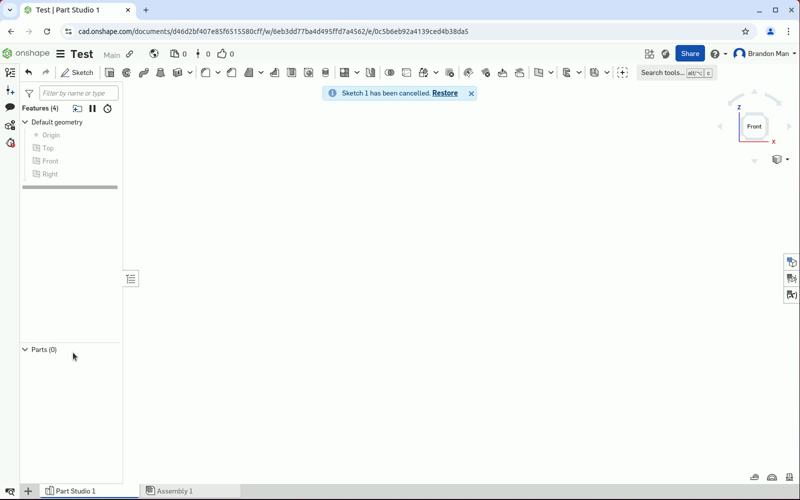
key(shift+y)
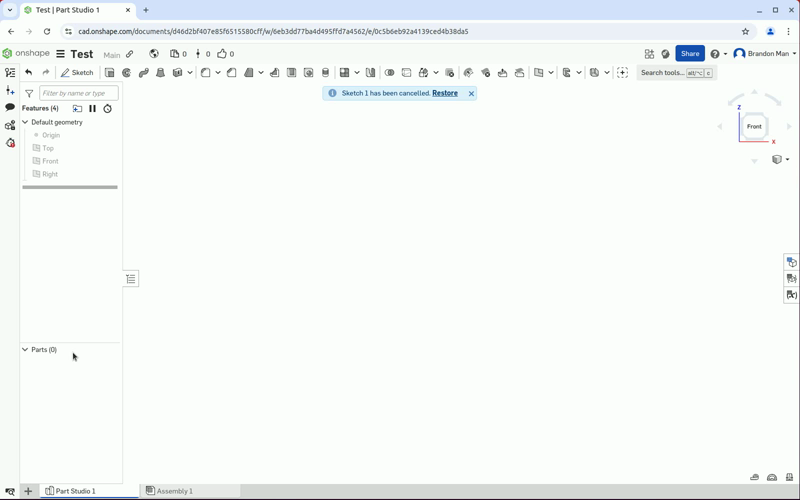
key(shift+s)
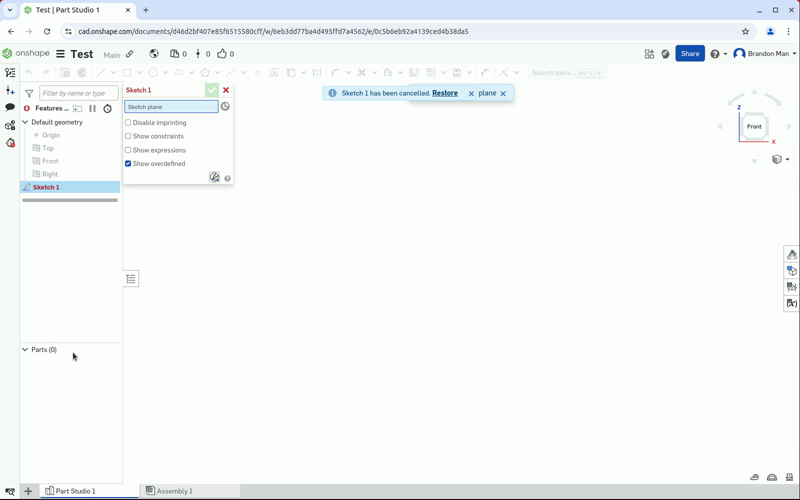
mouse_move(73, 163)
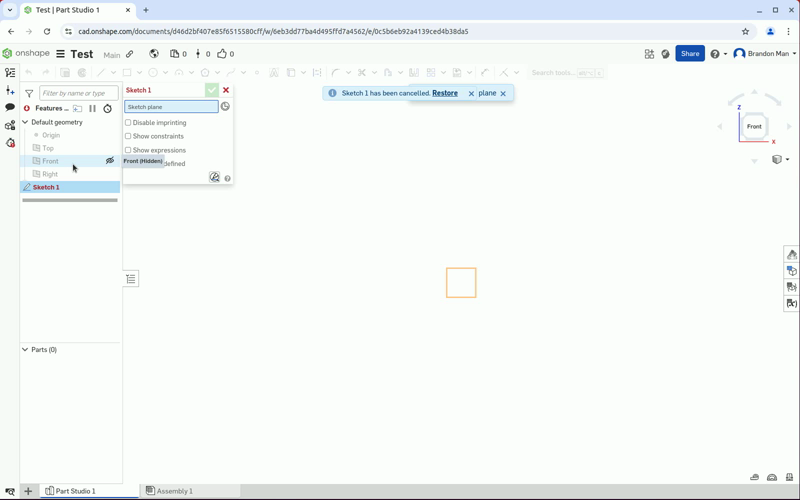
click(73, 163)
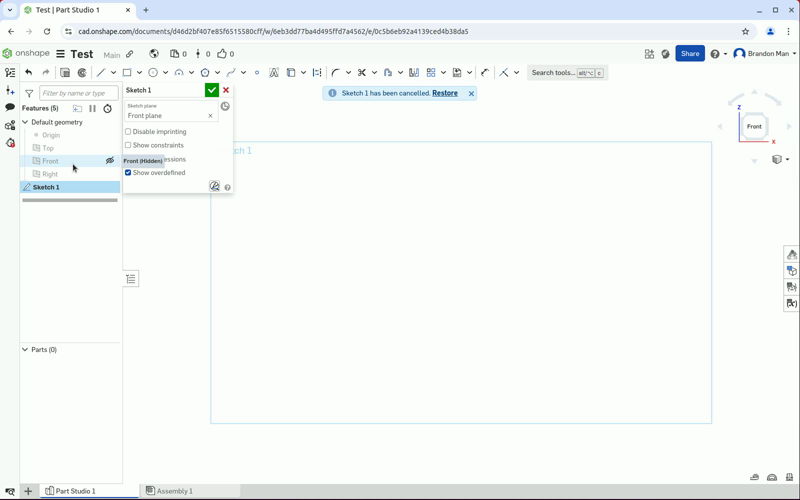
mouse_move(73, 352)
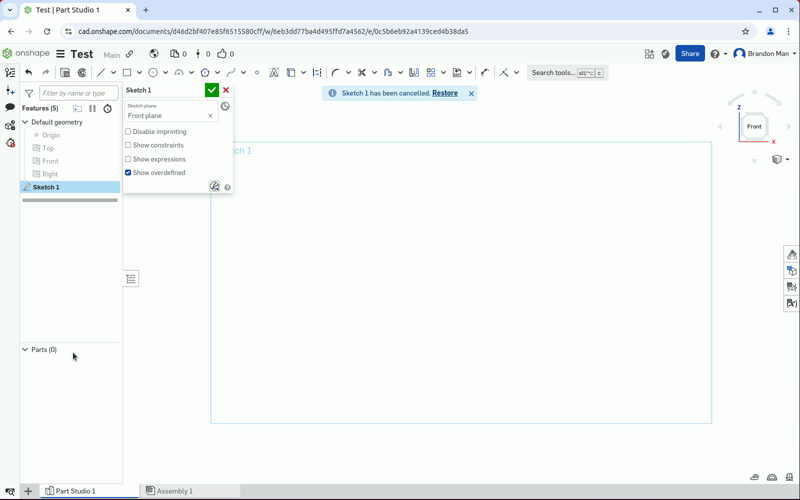
key(y)
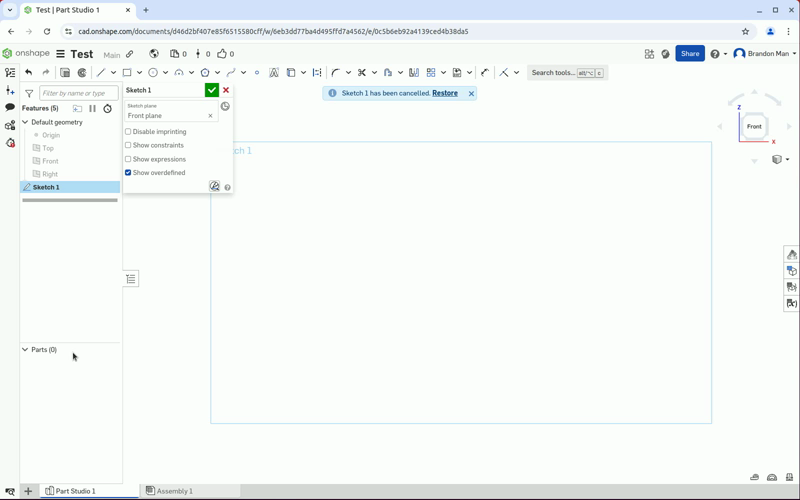
key(c)
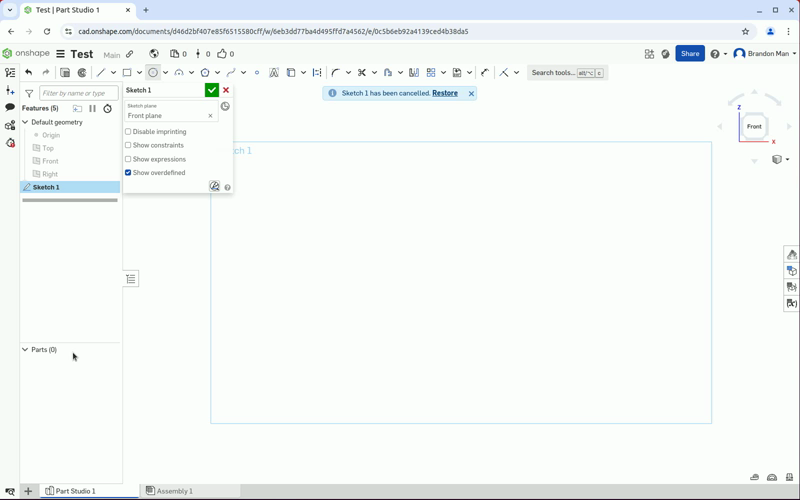
key_down(shift)
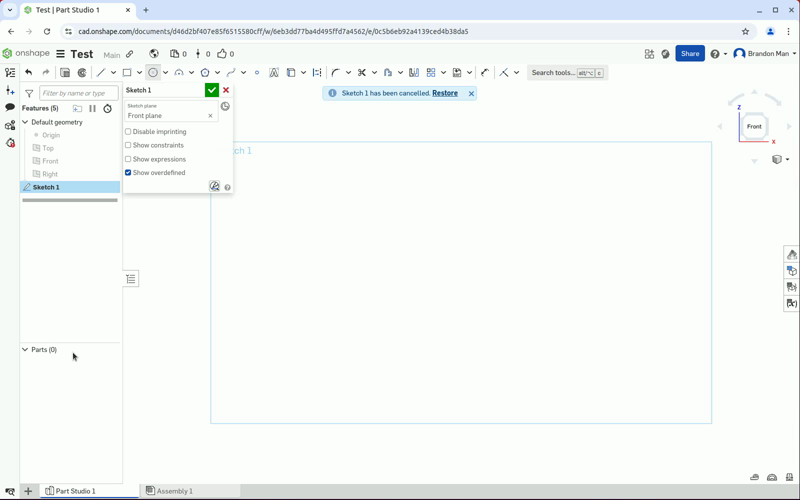
mouse_move(461, 282)
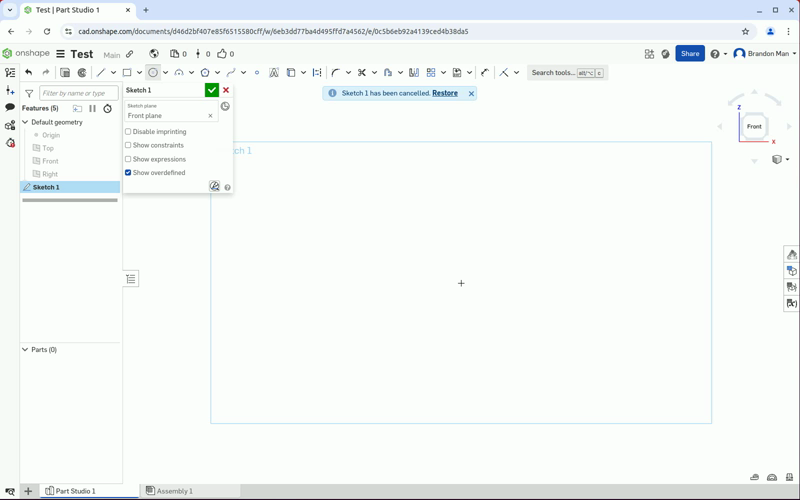
click(461, 282)
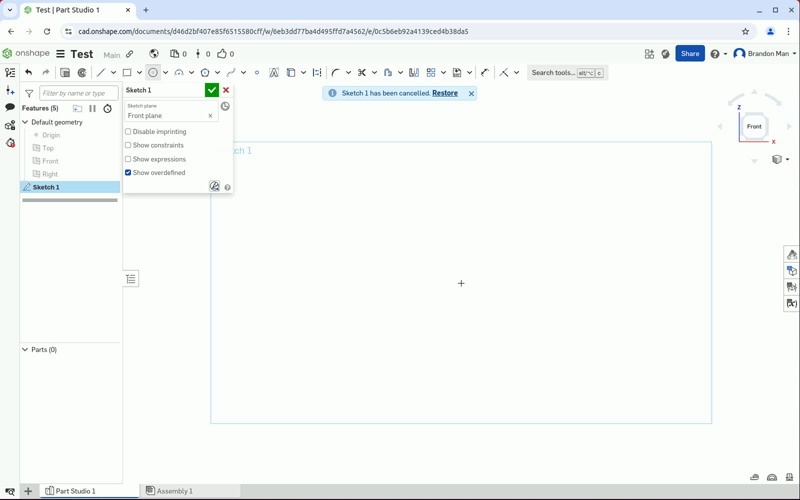
key_up(shift)
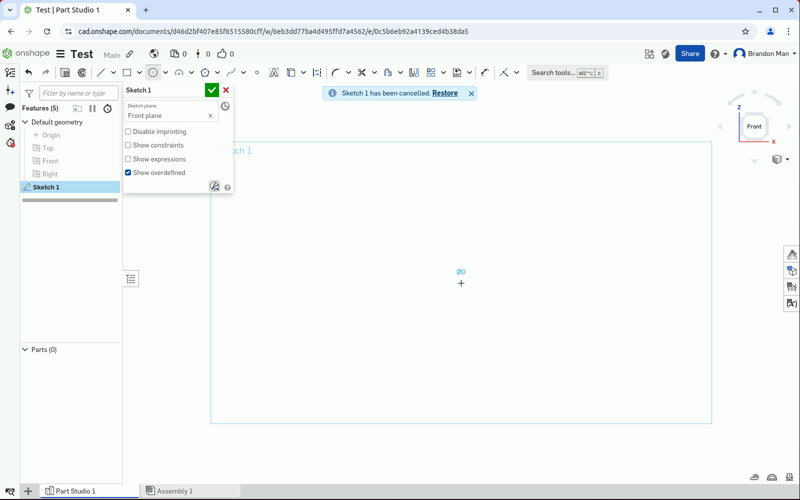
mouse_move(503, 282)
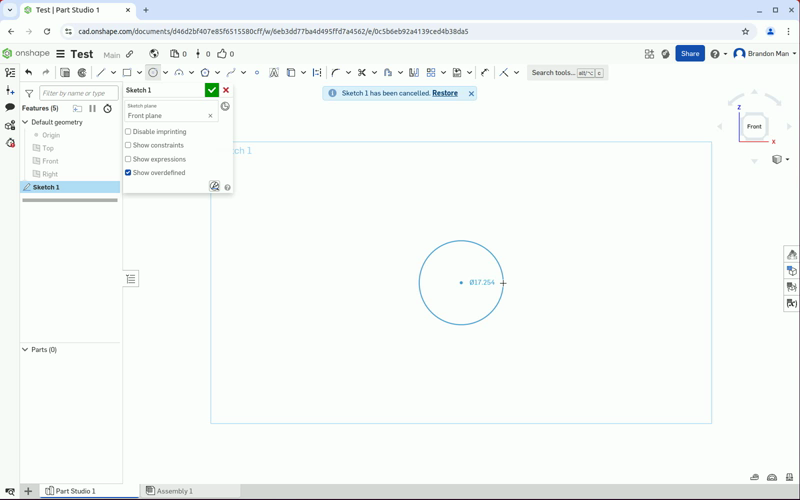
click(503, 282)
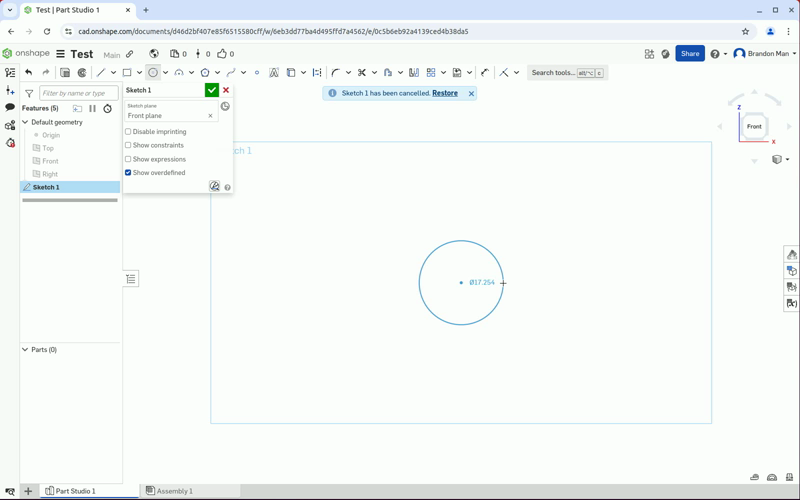
key(esc)
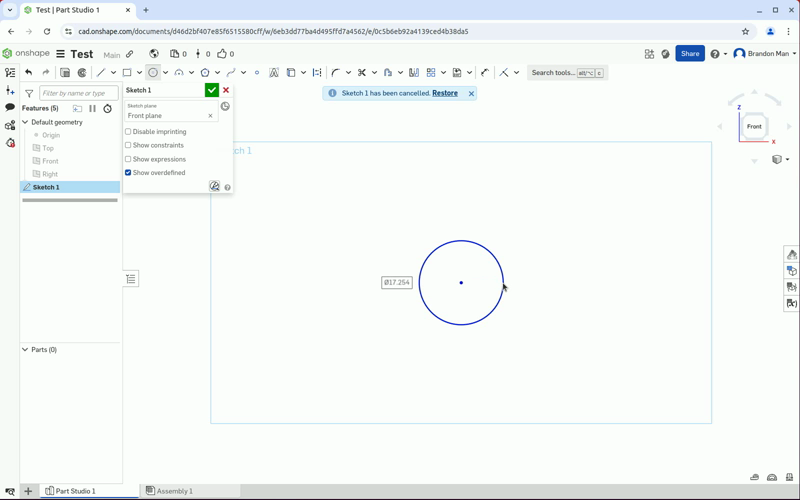
key(c)
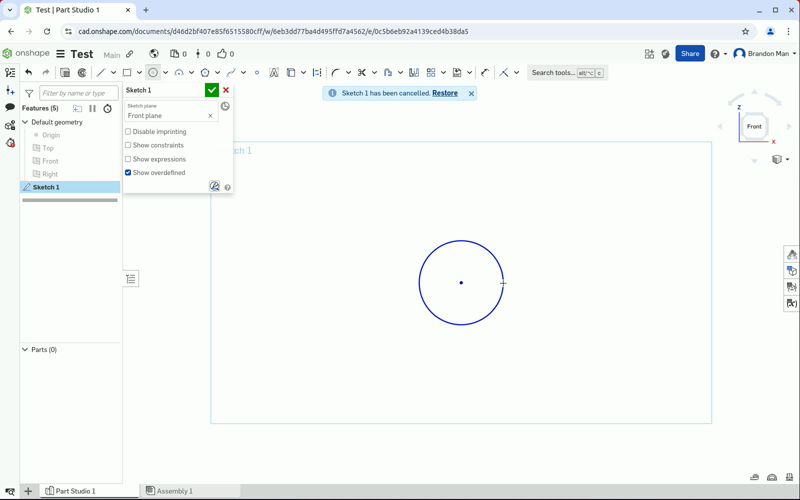
key_down(shift)
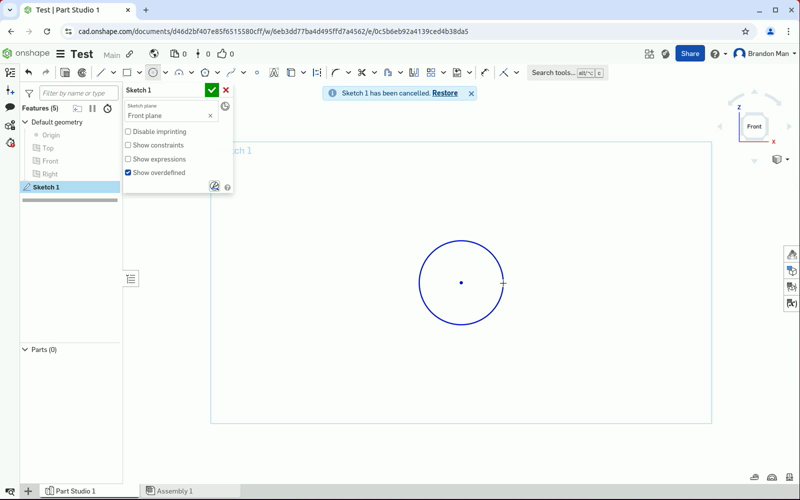
mouse_move(462, 282)
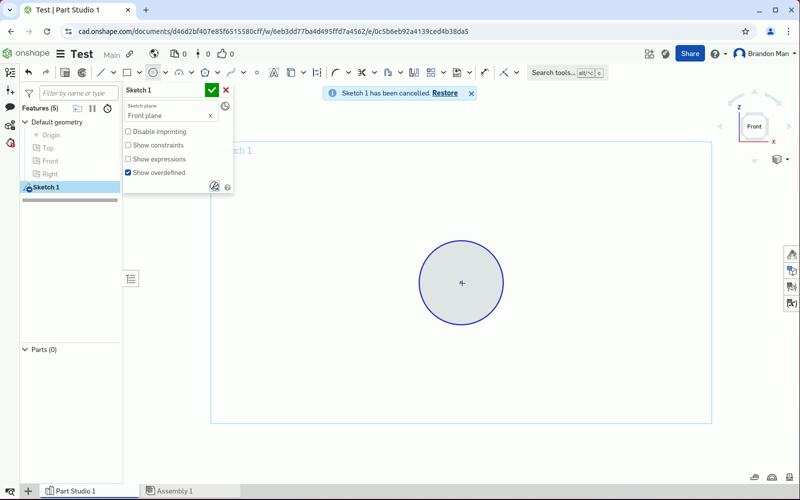
scroll(6)
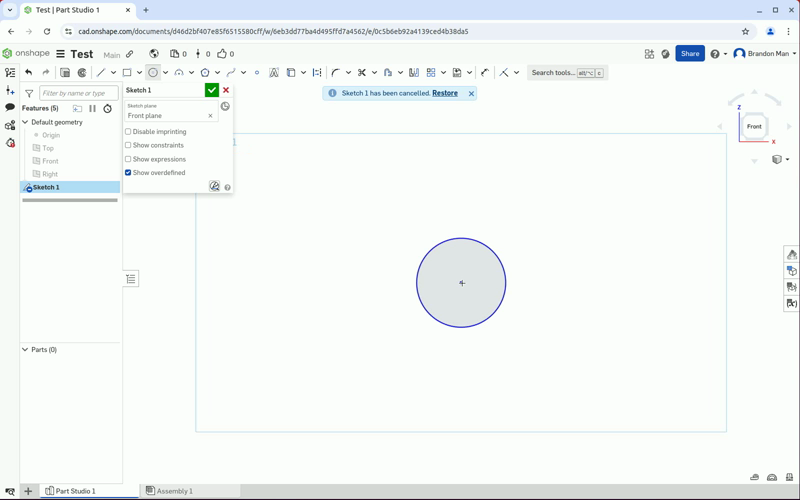
scroll(6)
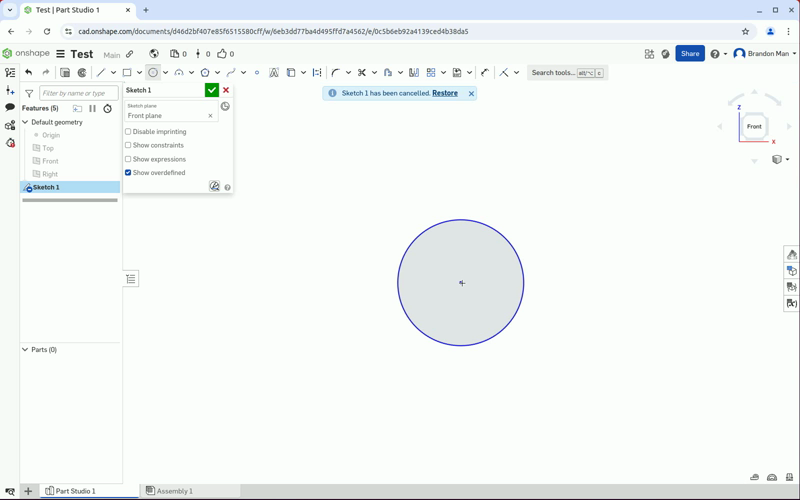
scroll(6)
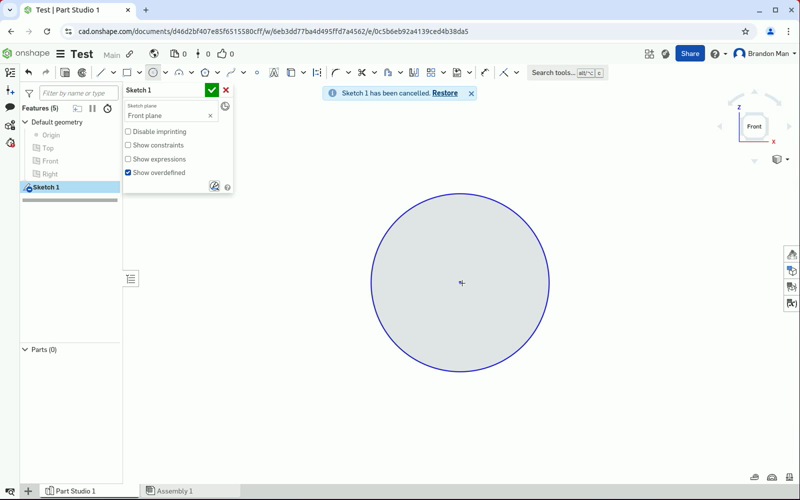
scroll(6)
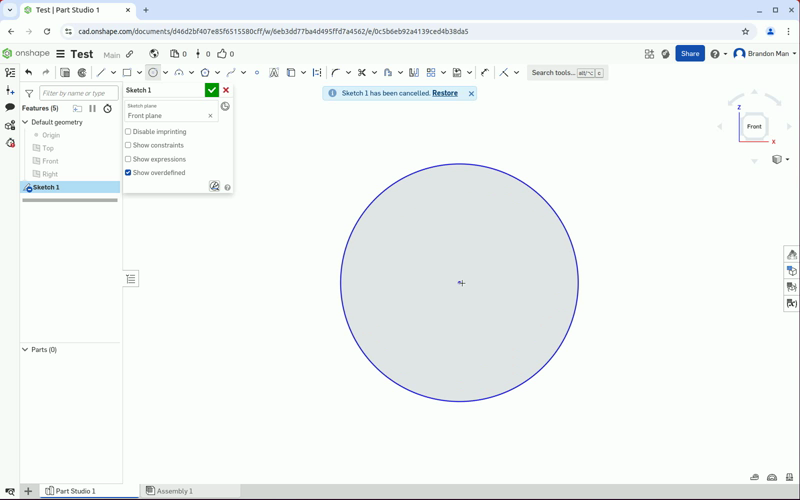
scroll(6)
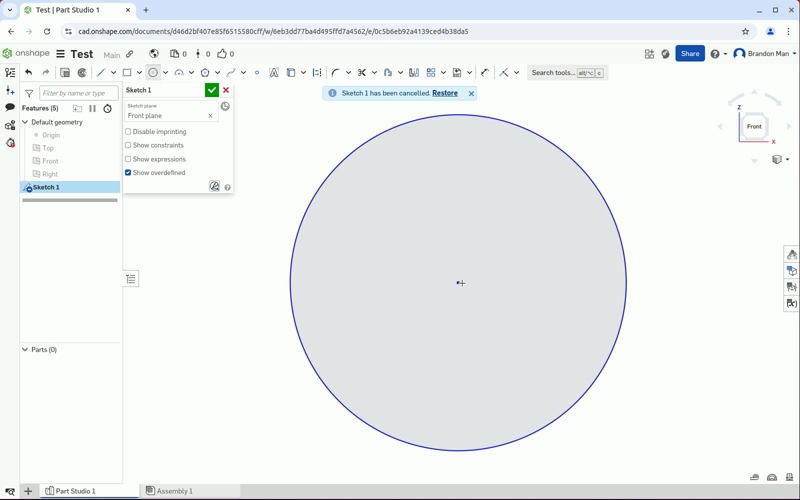
scroll(6)
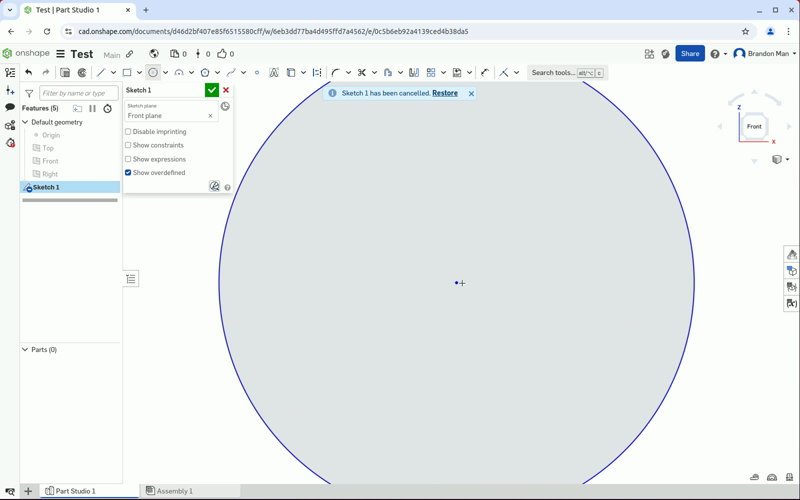
scroll(6)
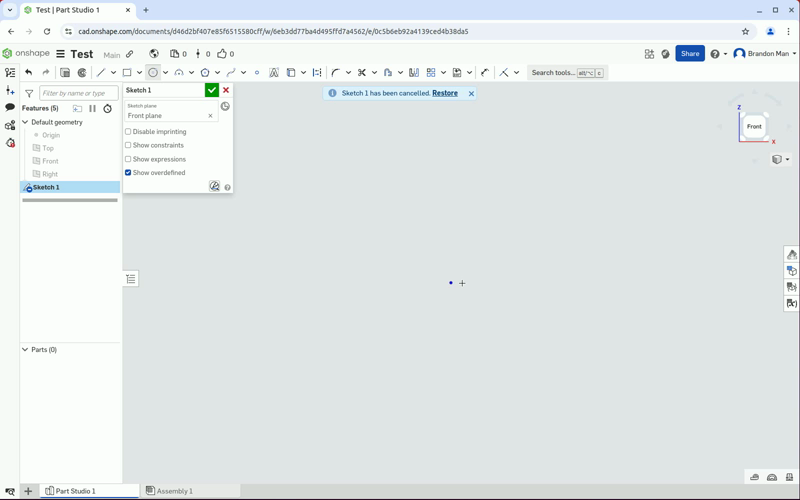
click(462, 282)
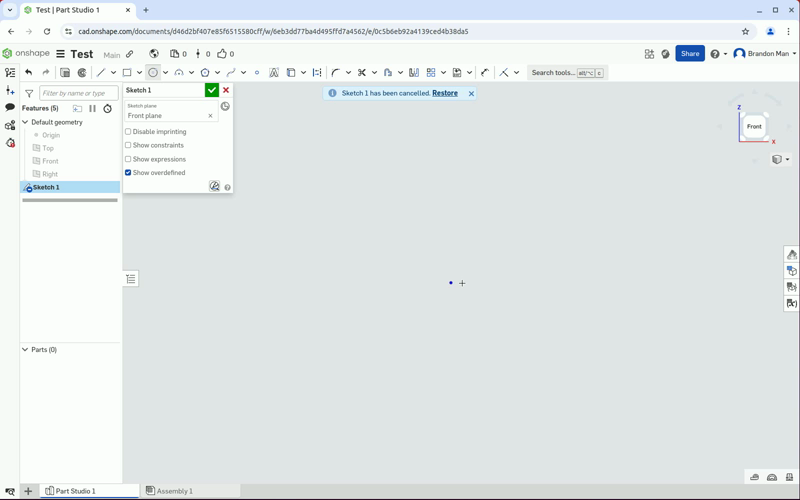
scroll(-6)
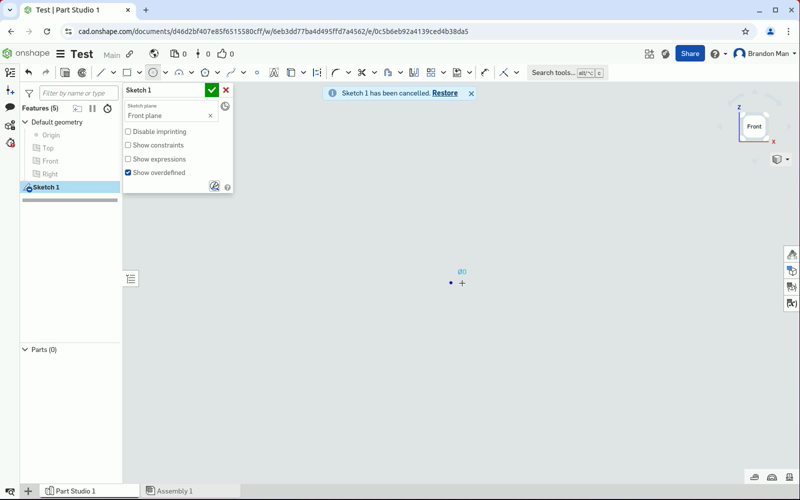
scroll(-6)
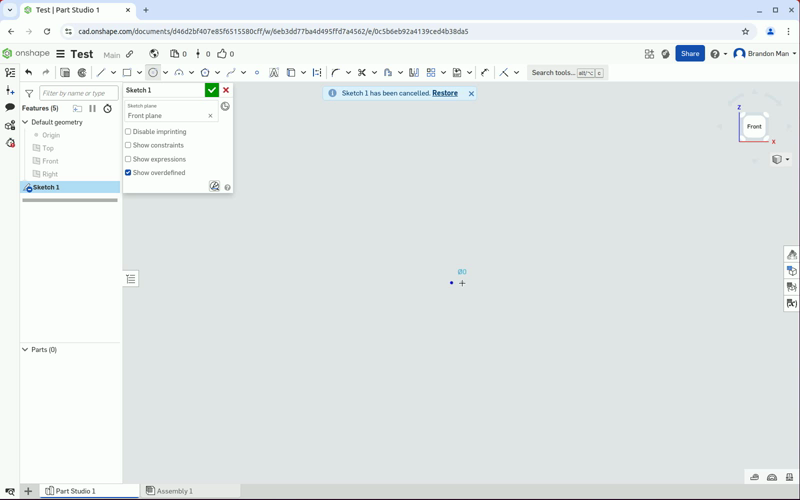
scroll(-6)
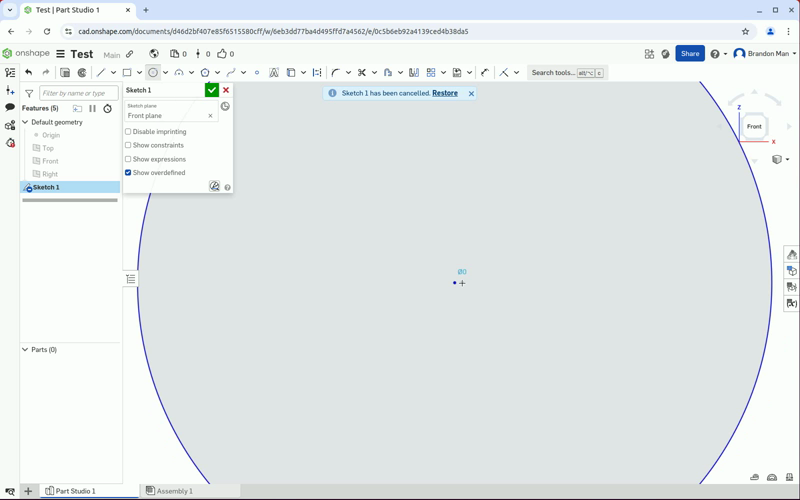
scroll(-6)
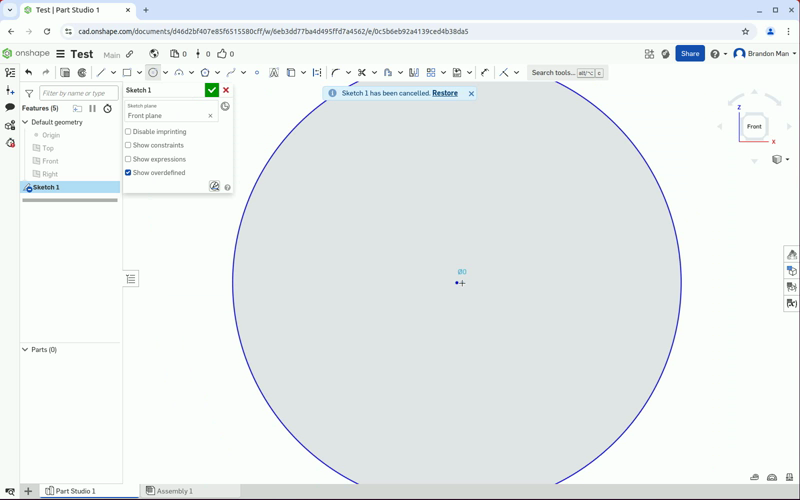
scroll(-6)
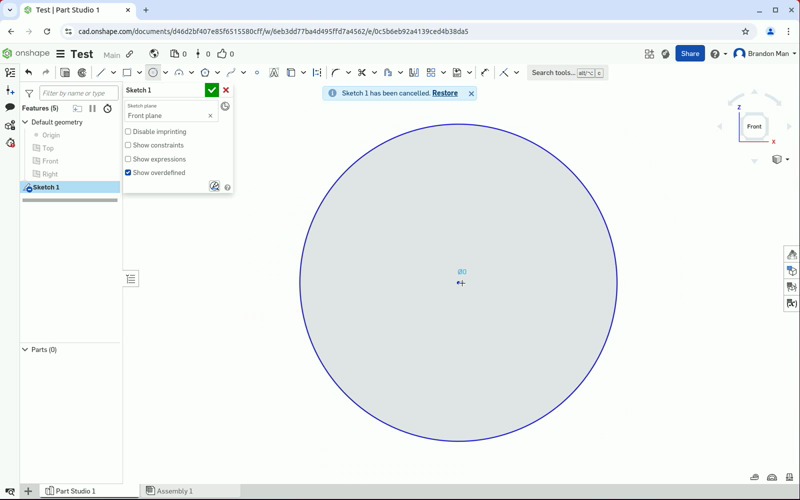
scroll(-6)
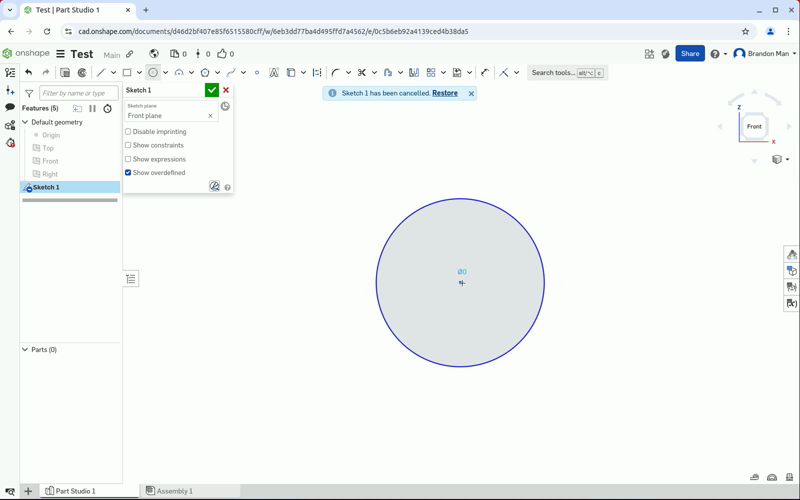
scroll(-6)
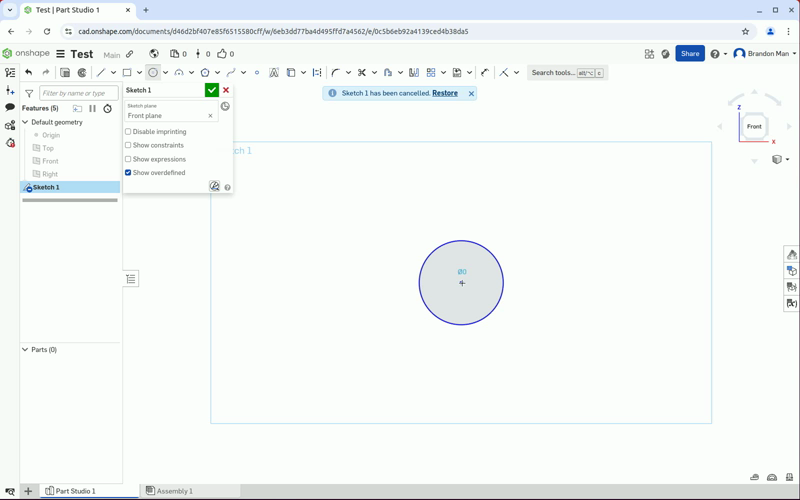
key_up(shift)
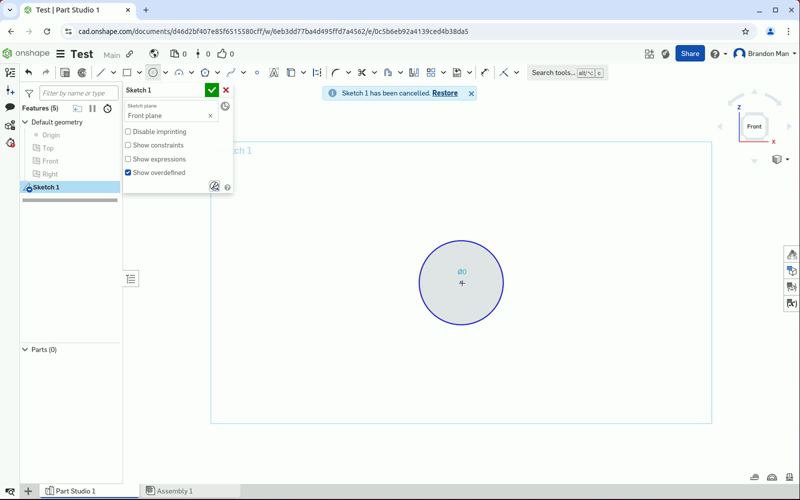
mouse_move(483, 282)
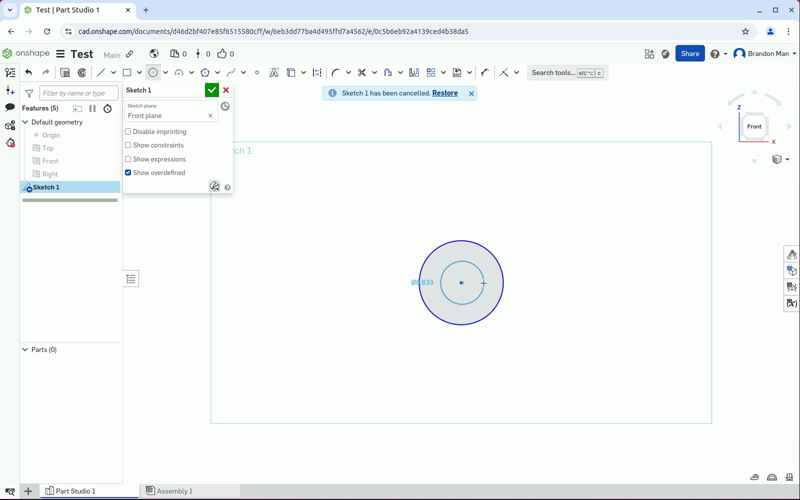
click(483, 282)
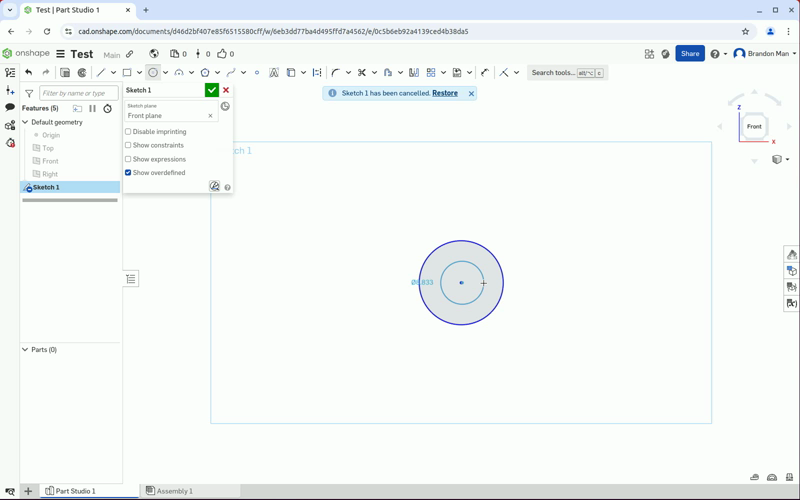
key(esc)
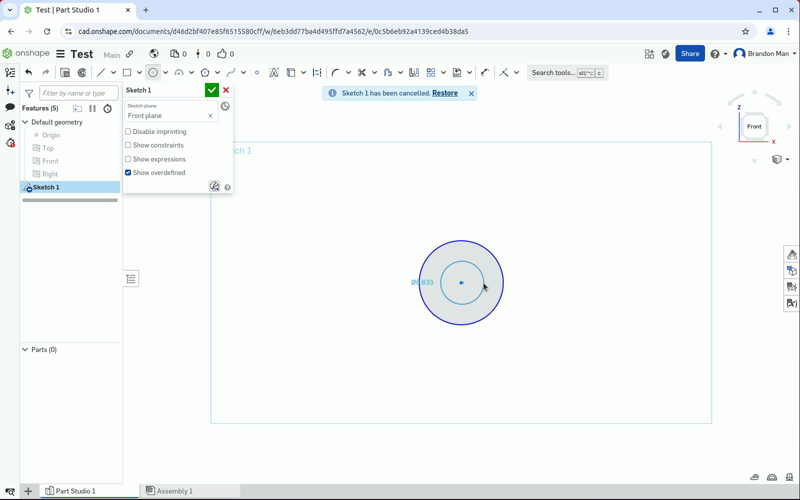
mouse_move(485, 274)
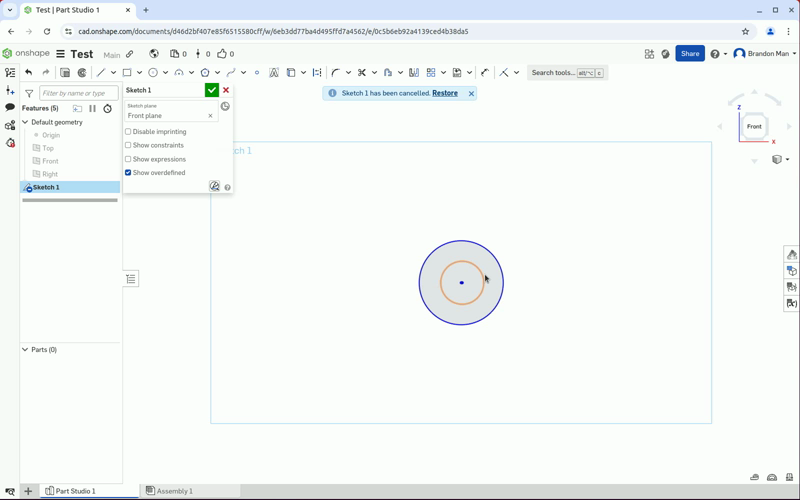
click(485, 274)
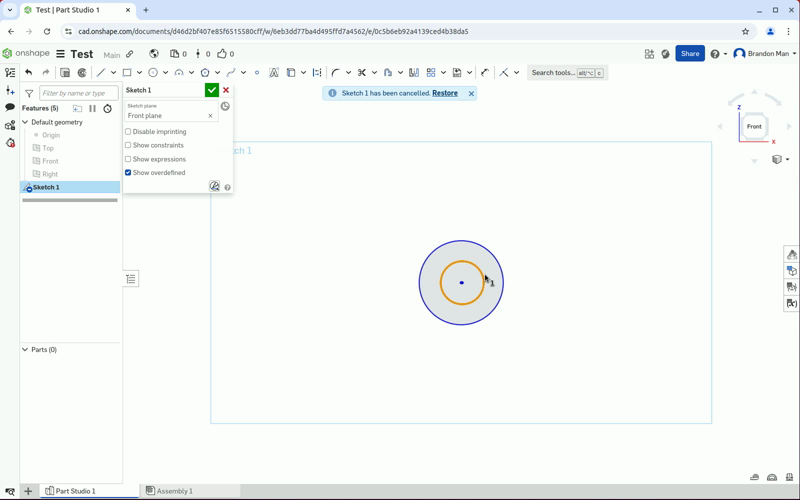
mouse_move(73, 352)
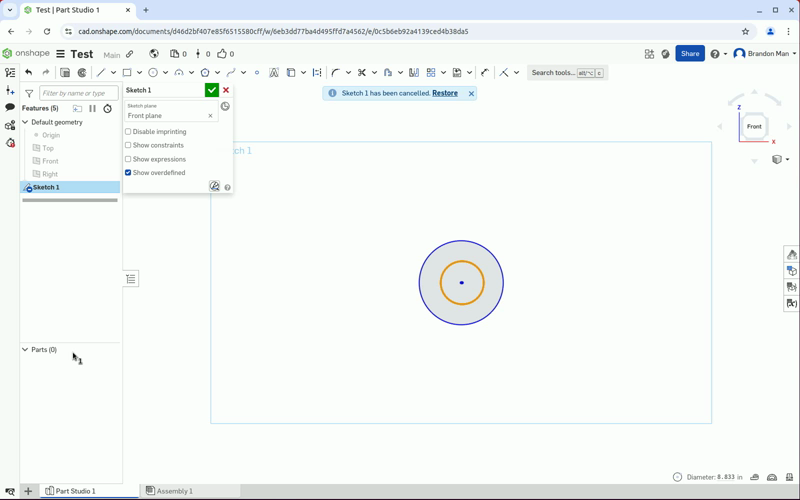
key(shift+y)
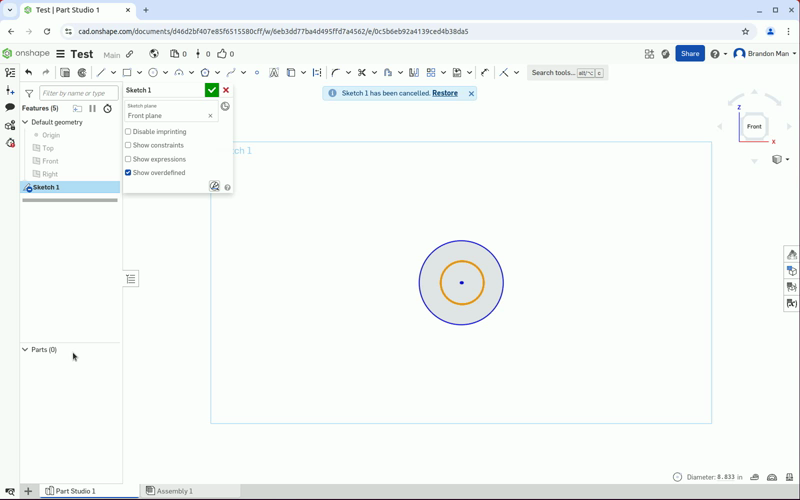
key(shift+e)
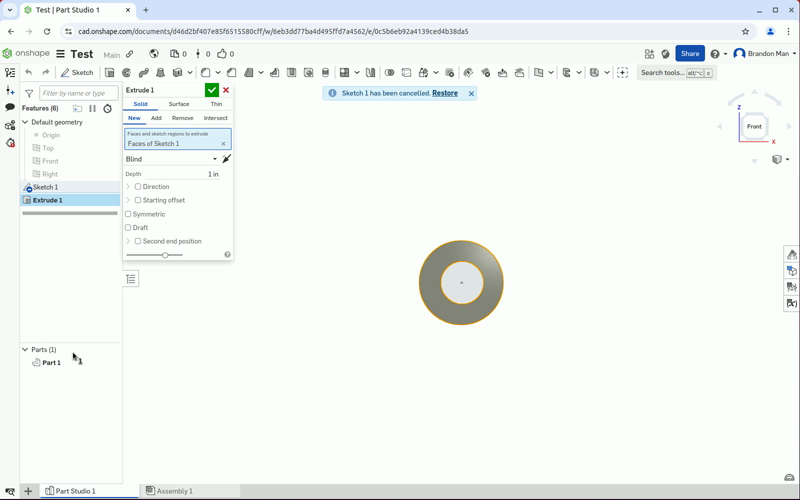
mouse_move(143, 106)
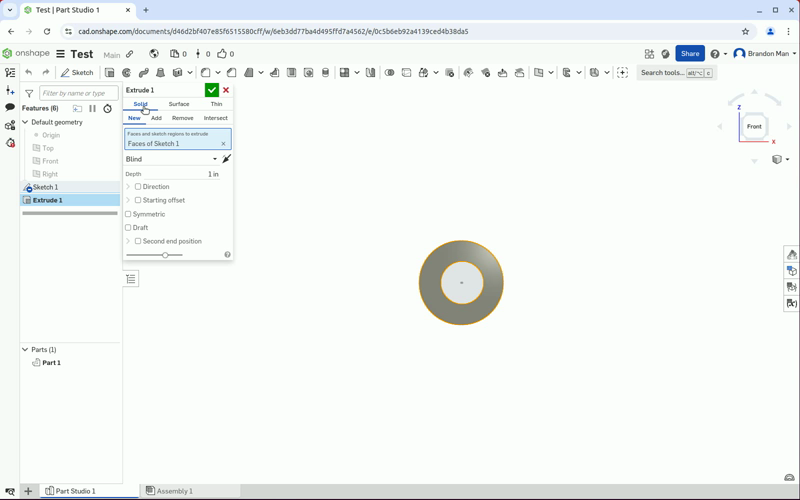
click(143, 106)
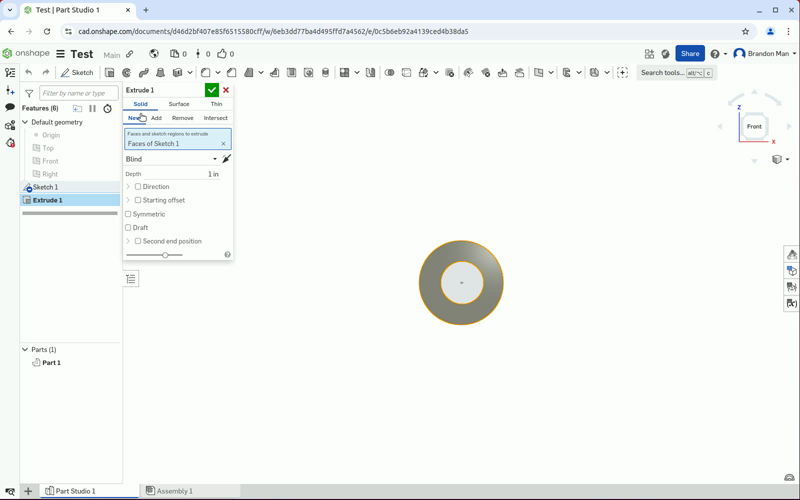
mouse_move(137, 120)
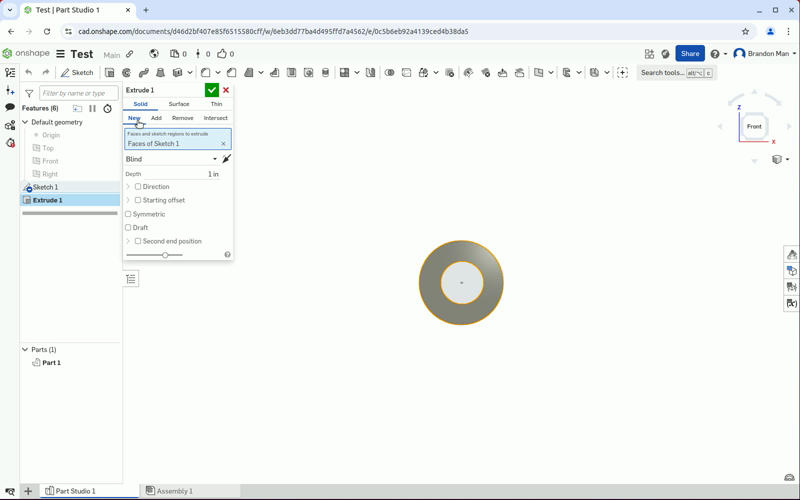
click(137, 120)
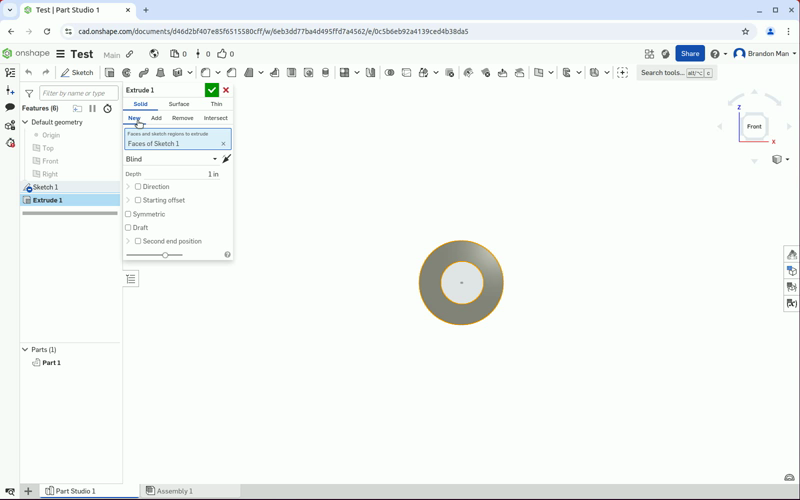
key(tab, 4)
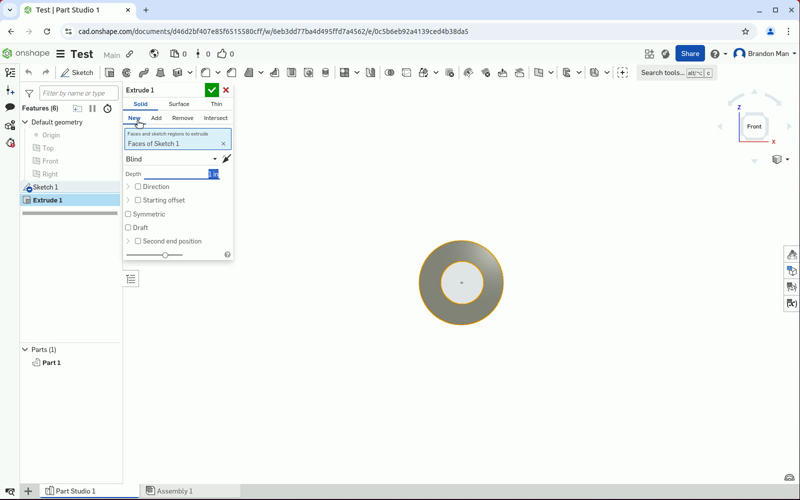
text(23.108)
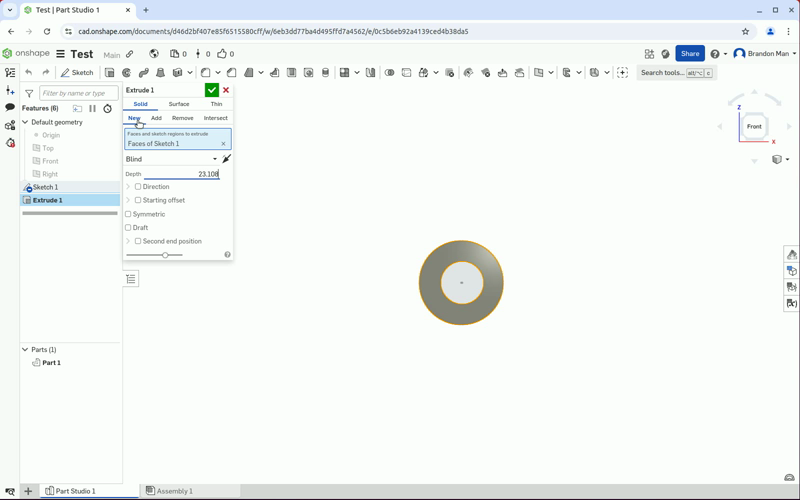
key(tab, 3)
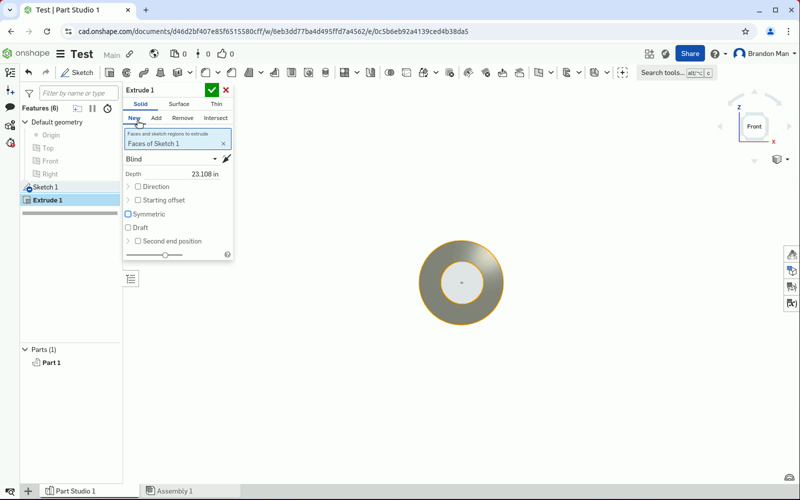
key(space)
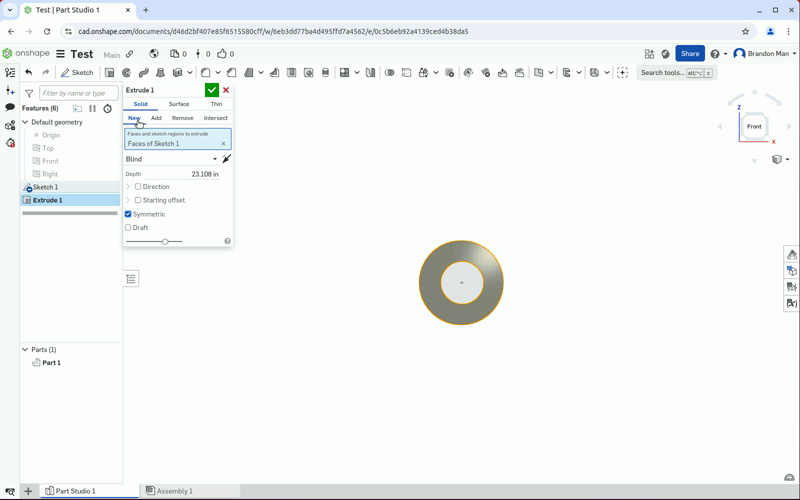
key(enter)
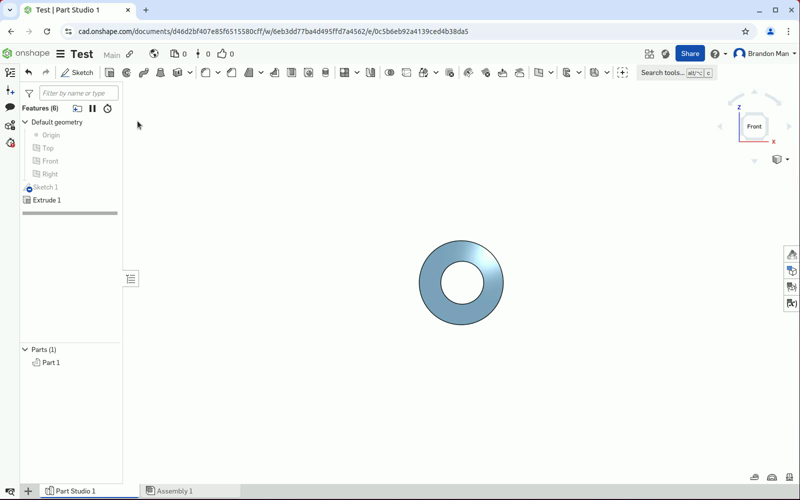
key(shift+h)
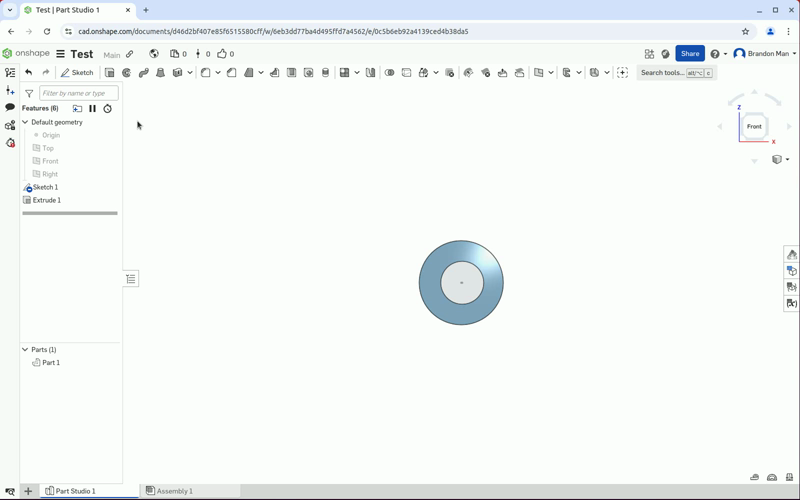
key(shift+h)
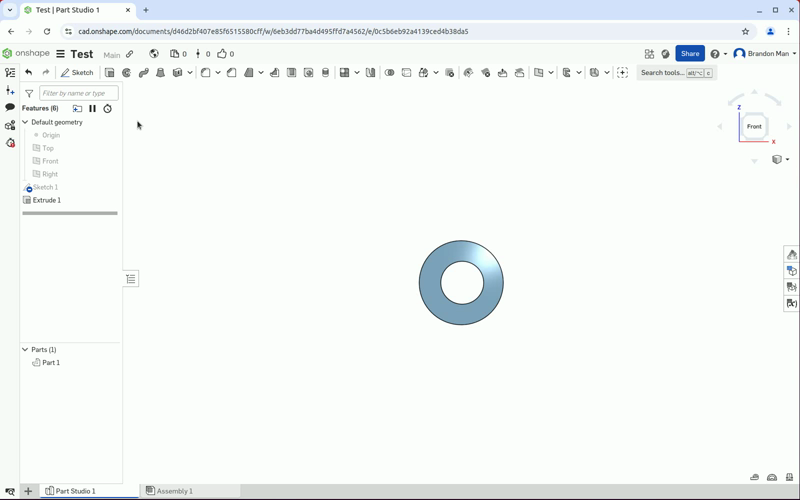
mouse_move(73, 189)
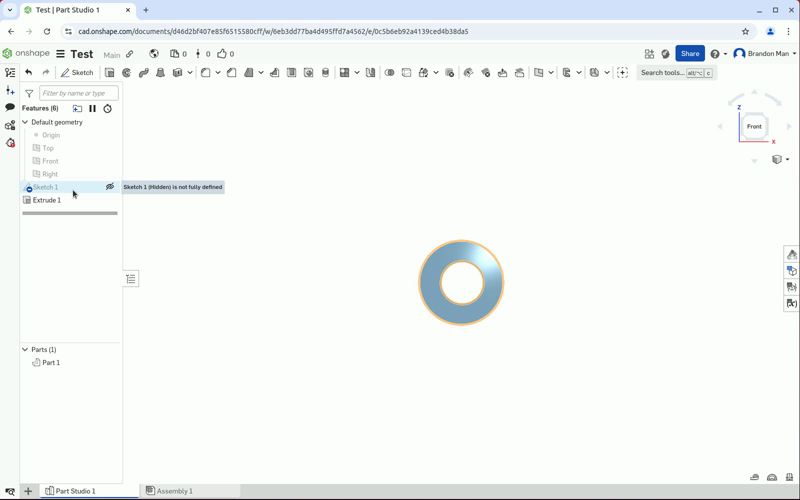
click(73, 189)
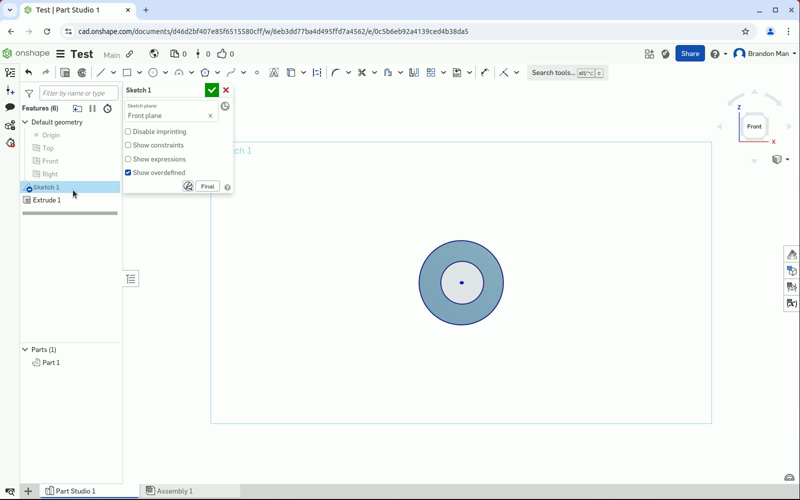
mouse_move(229, 92)
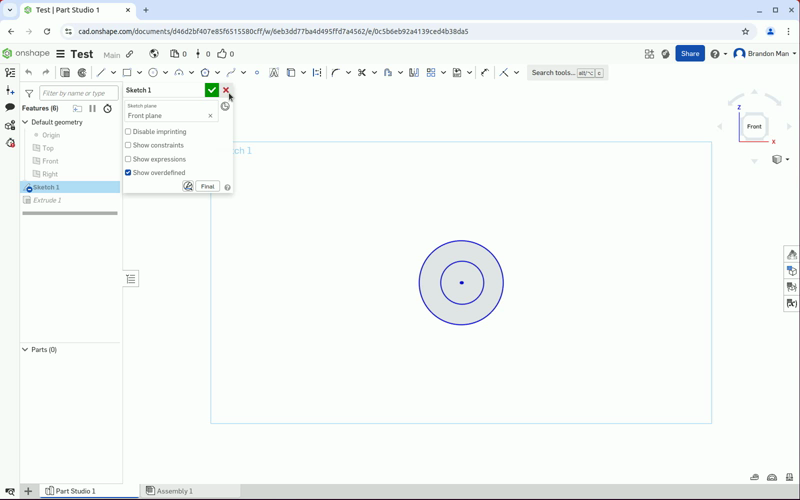
click(229, 92)
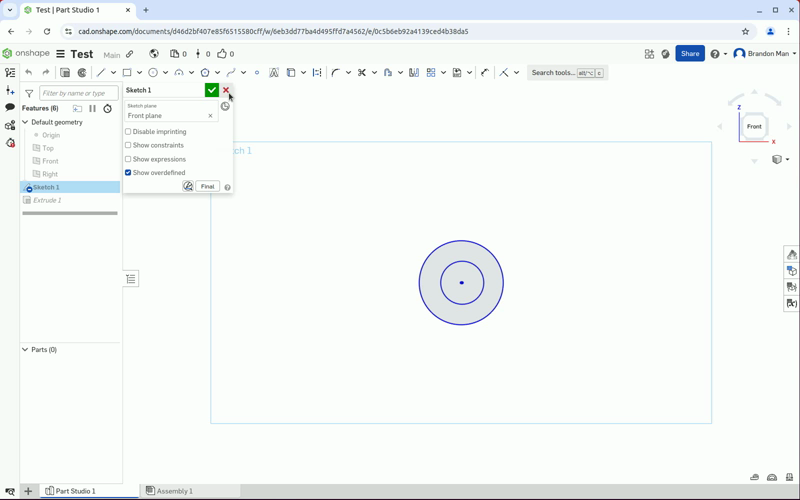
key(shift+s)
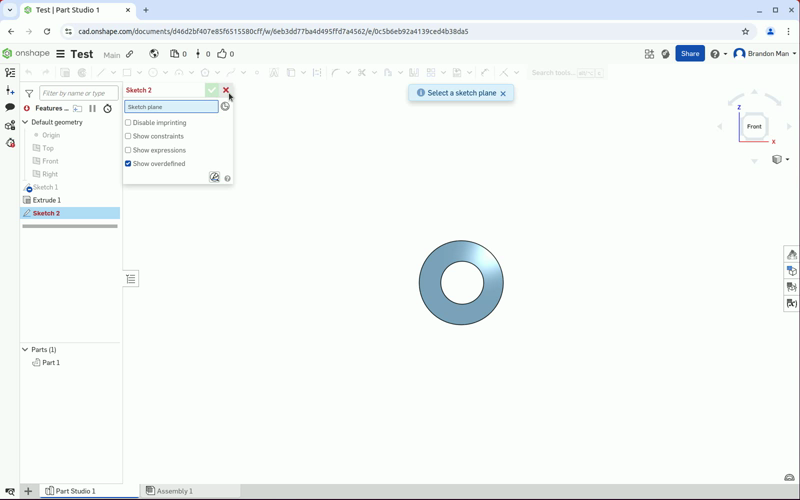
mouse_move(73, 163)
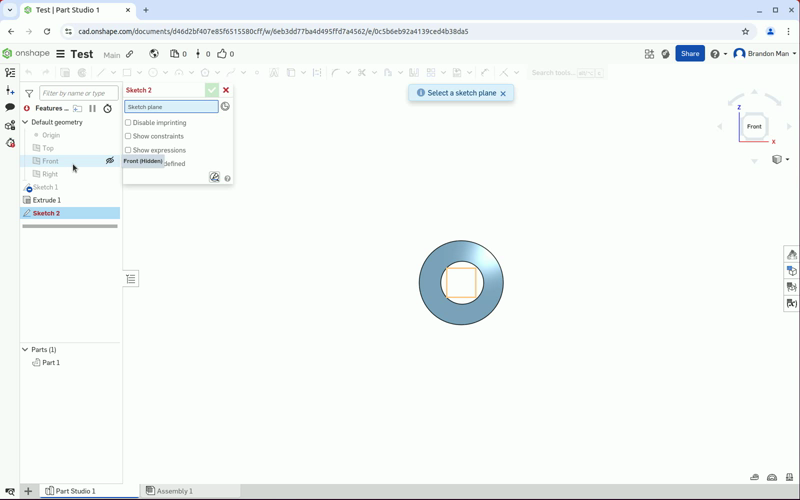
click(73, 163)
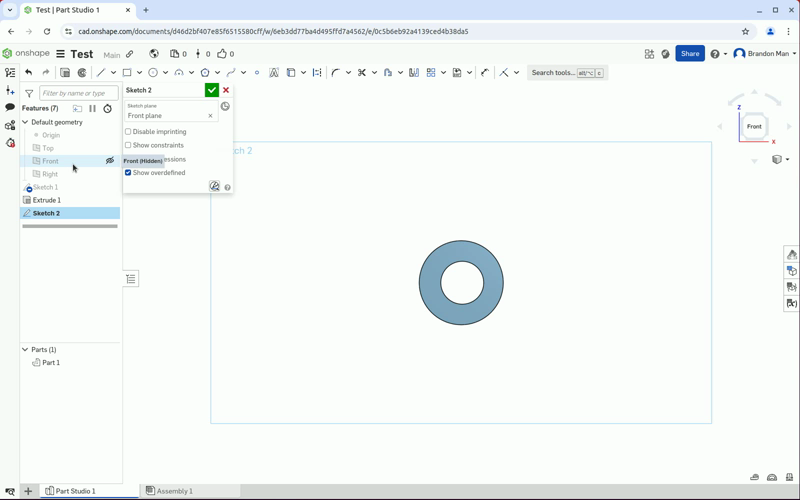
mouse_move(73, 352)
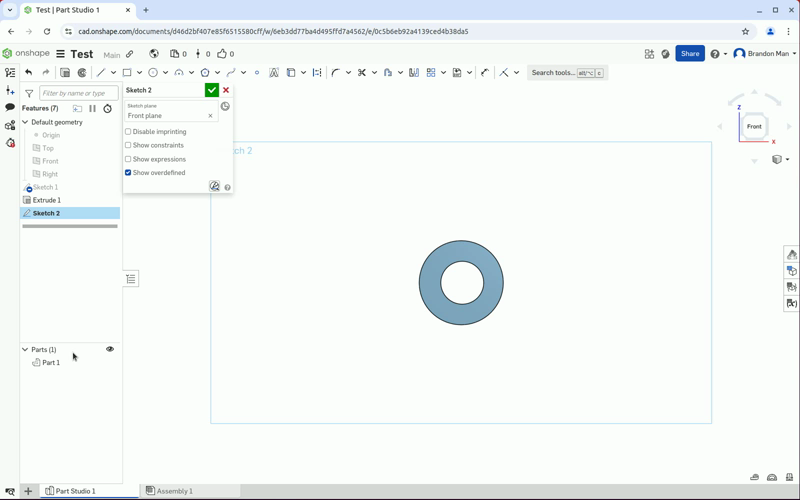
key(y)
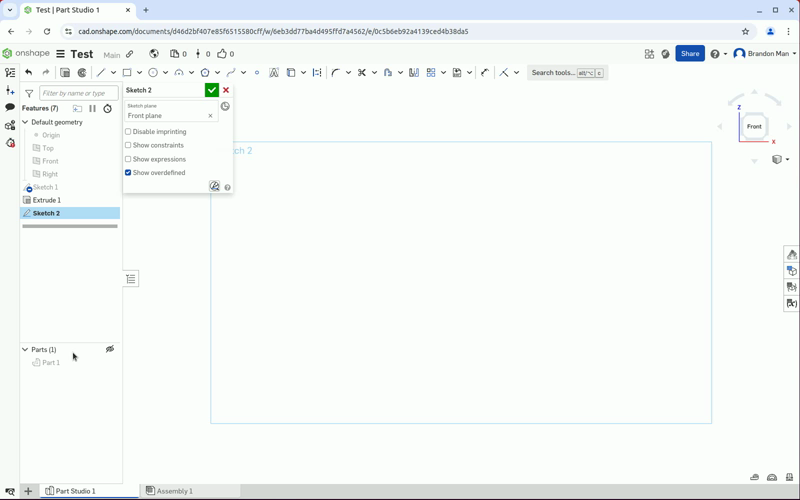
key(c)
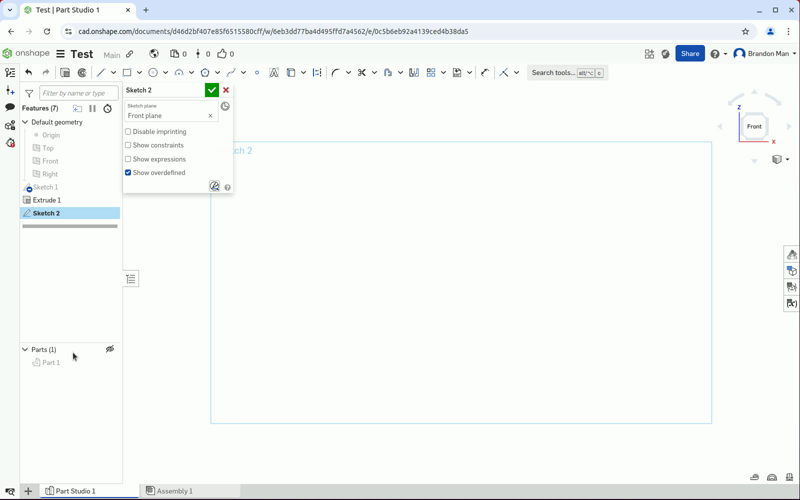
key_down(shift)
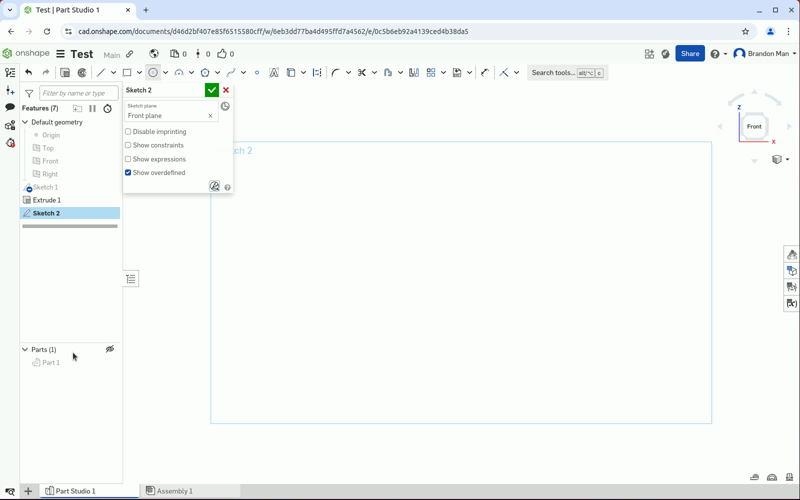
mouse_move(462, 282)
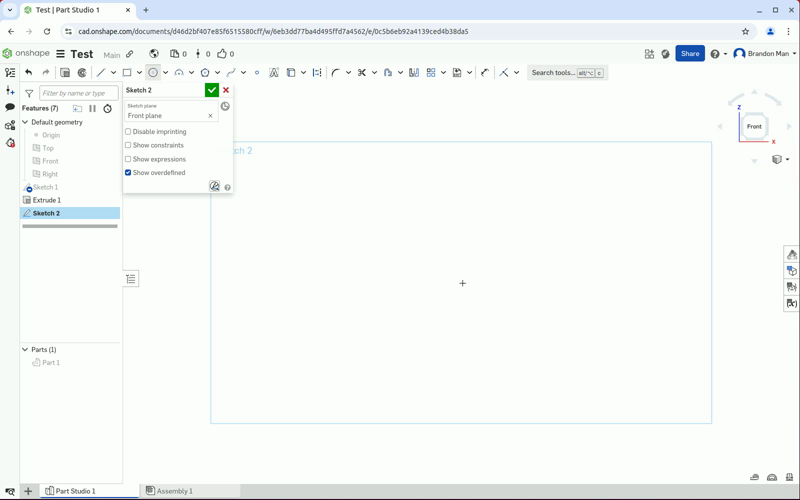
click(462, 282)
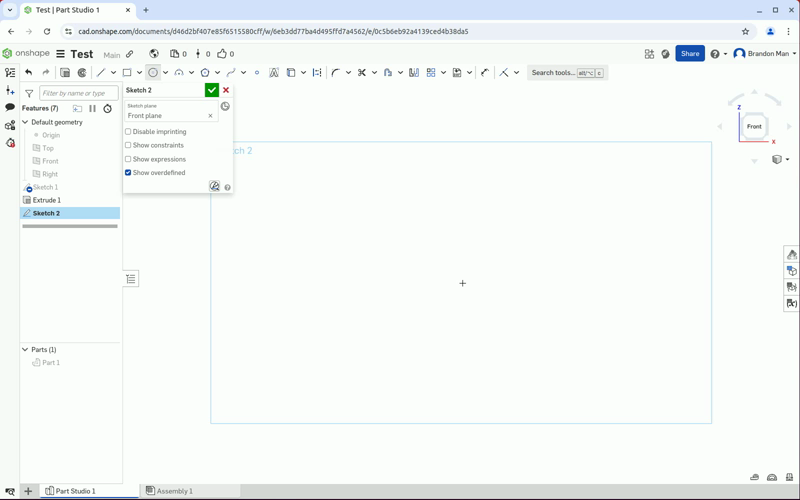
key_up(shift)
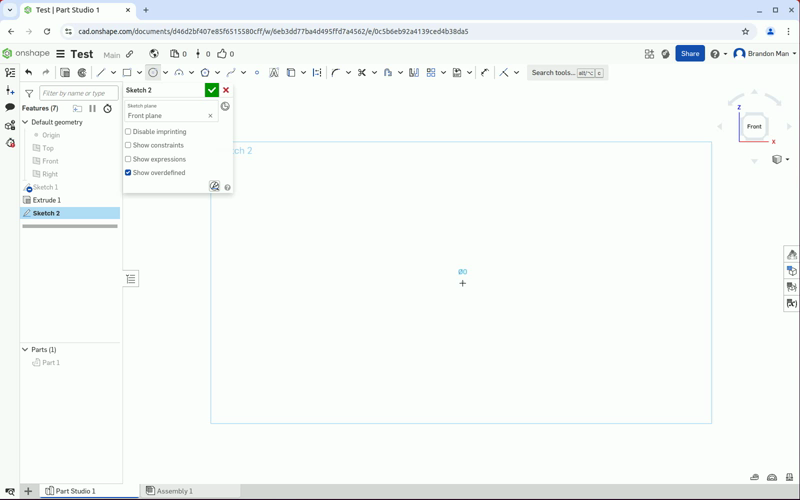
mouse_move(483, 282)
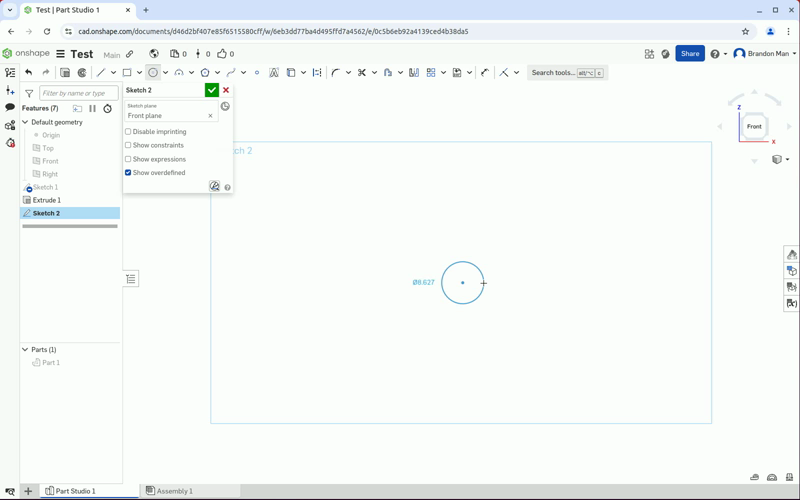
click(483, 282)
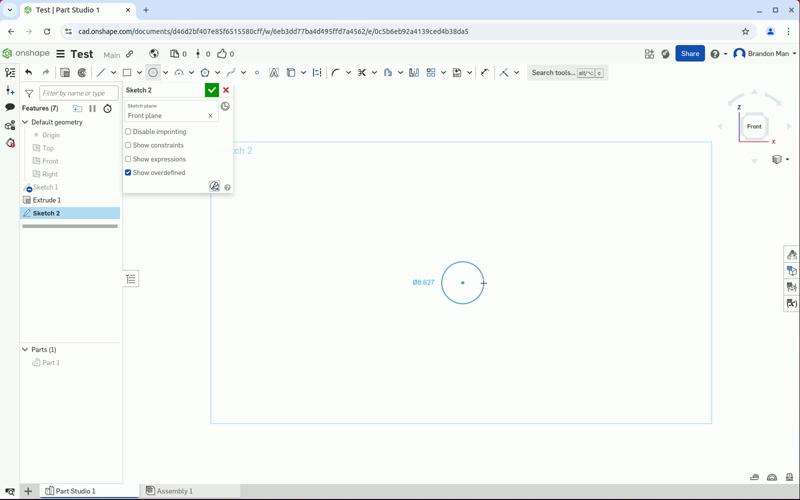
key(esc)
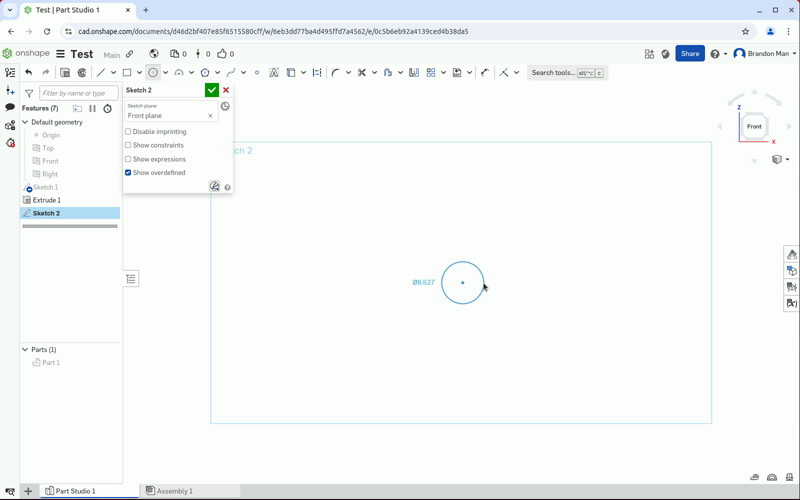
mouse_move(462, 266)
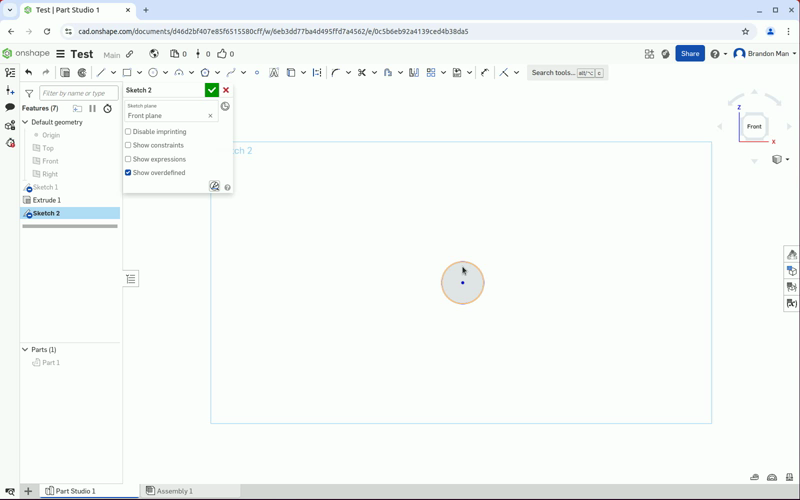
scroll(6)
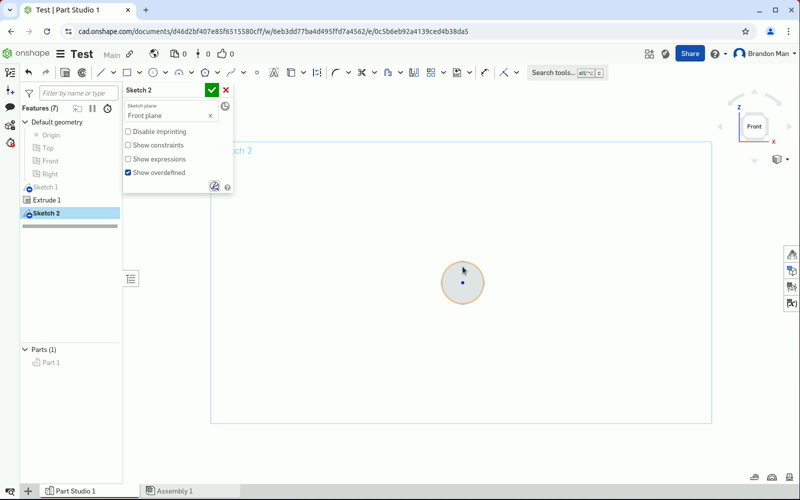
scroll(6)
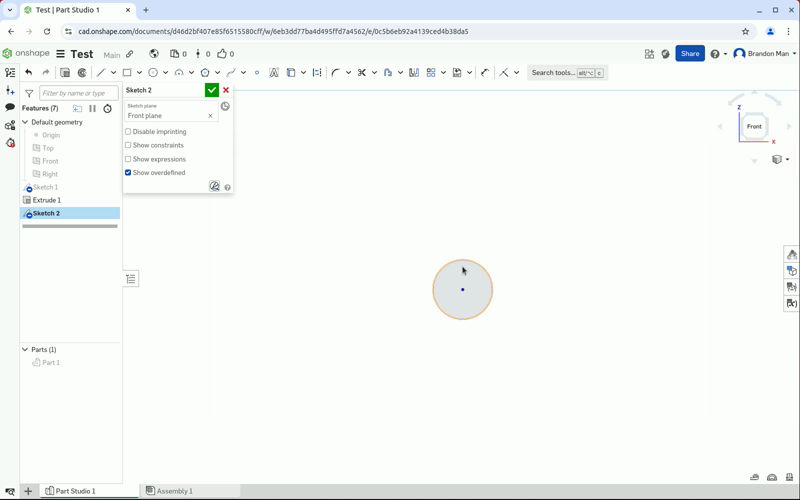
scroll(6)
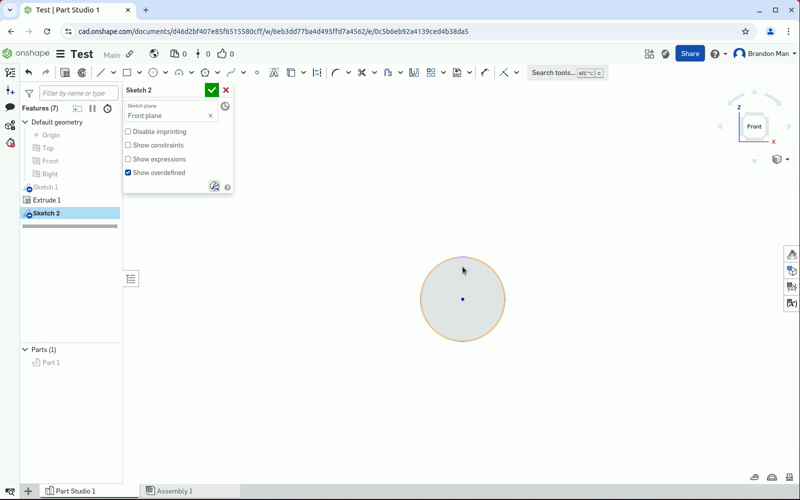
scroll(6)
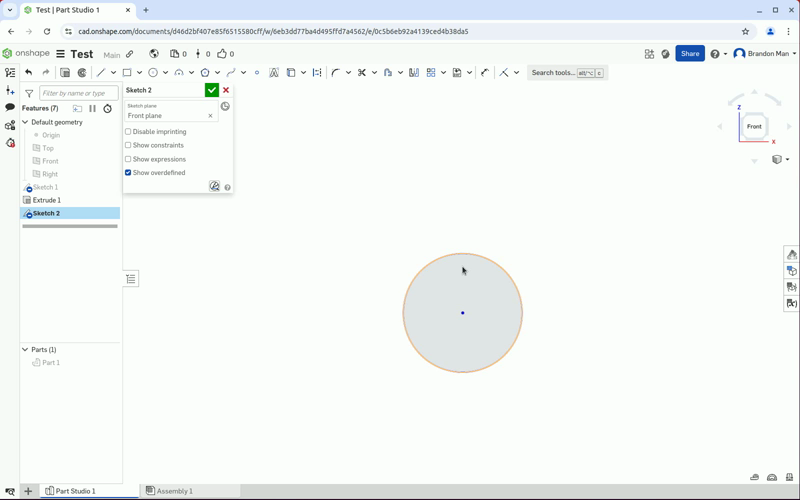
scroll(6)
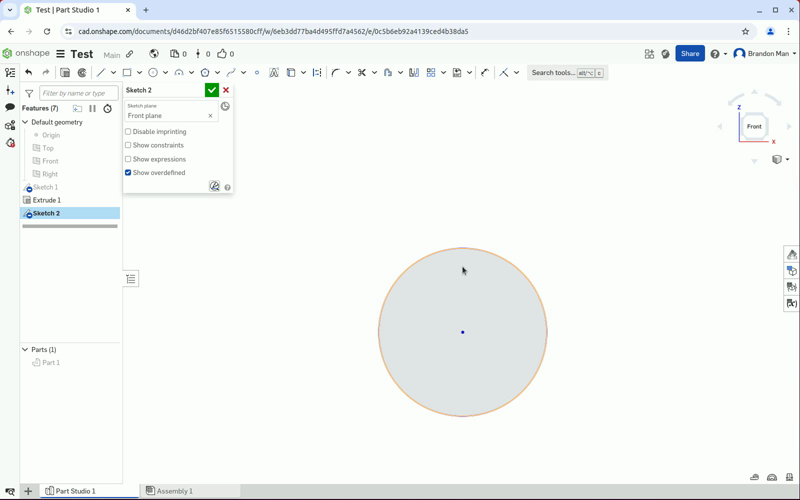
scroll(6)
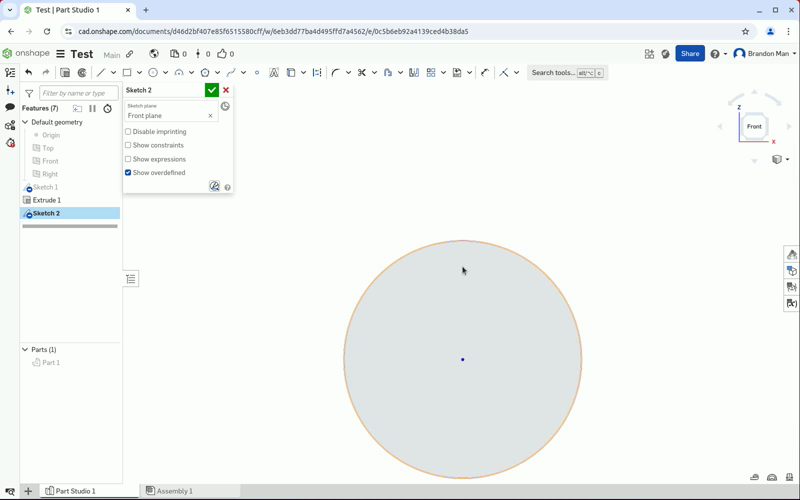
scroll(6)
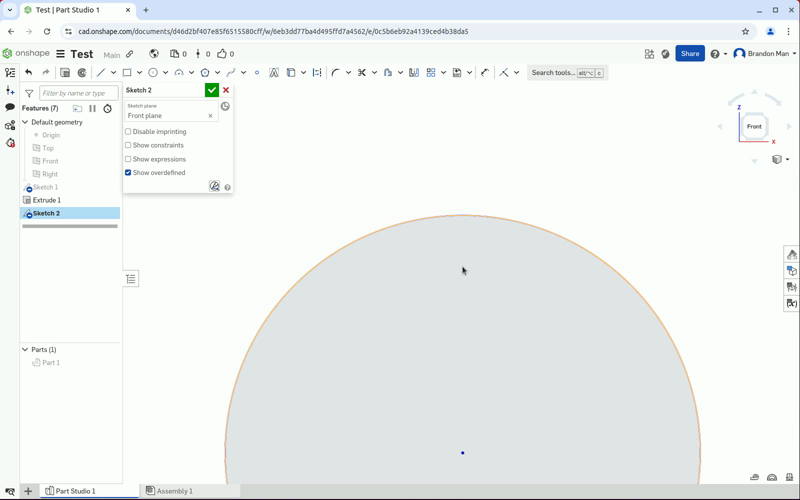
click(462, 266)
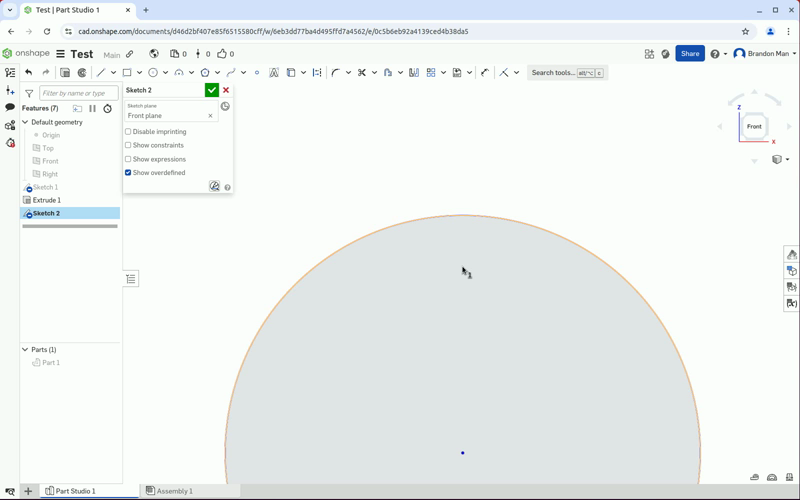
scroll(-6)
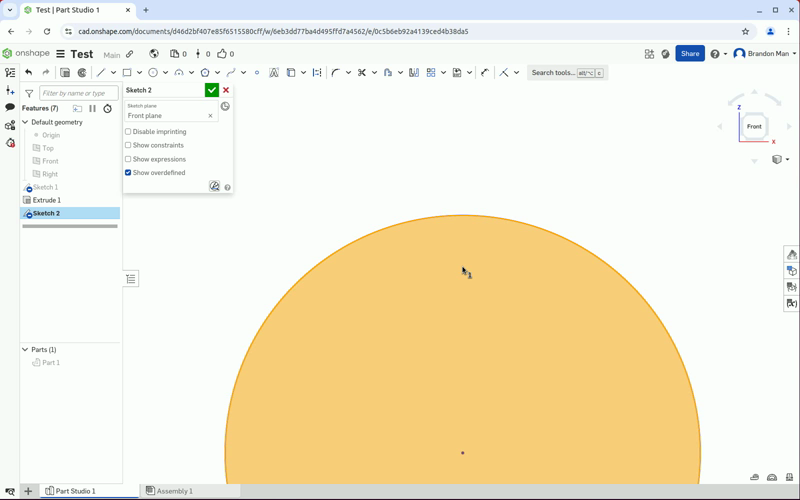
scroll(-6)
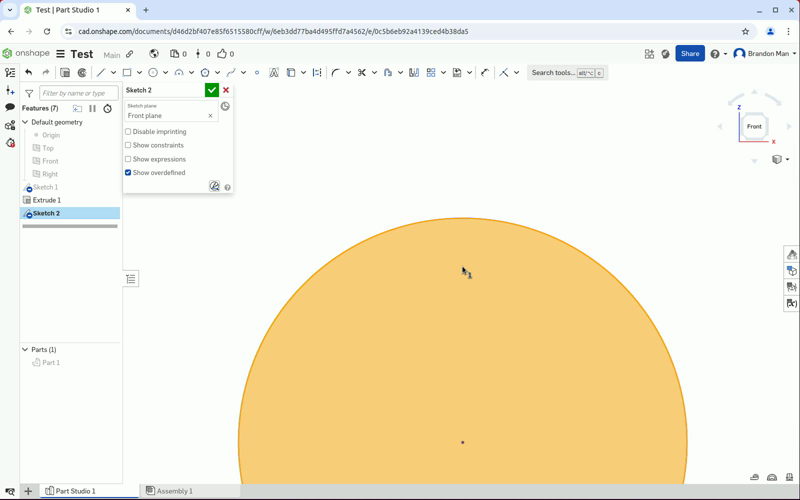
scroll(-6)
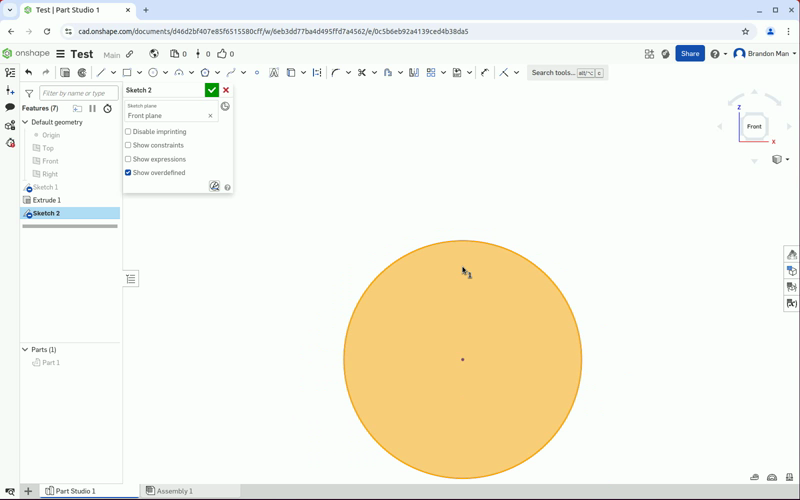
scroll(-6)
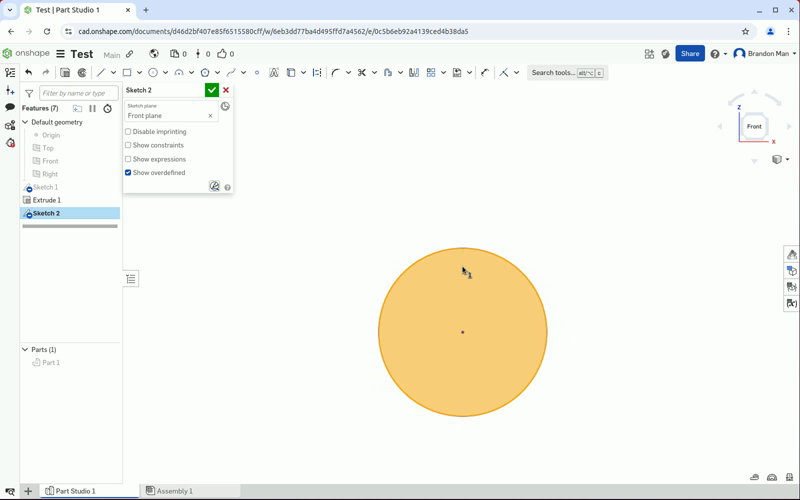
scroll(-6)
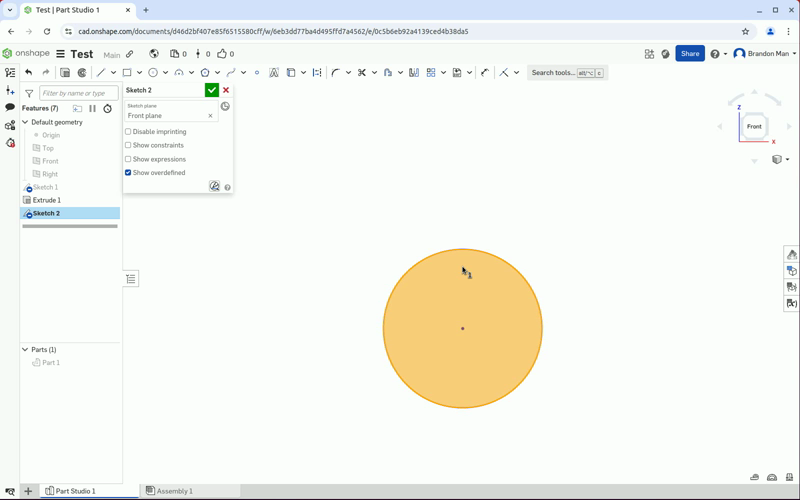
scroll(-6)
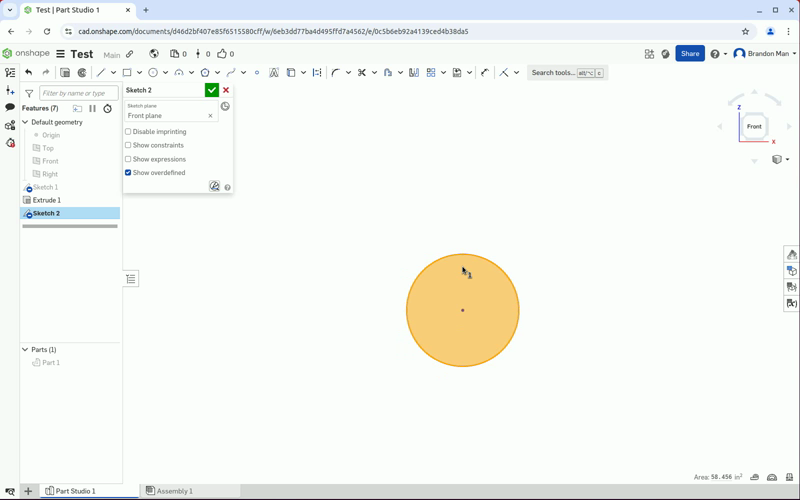
scroll(-6)
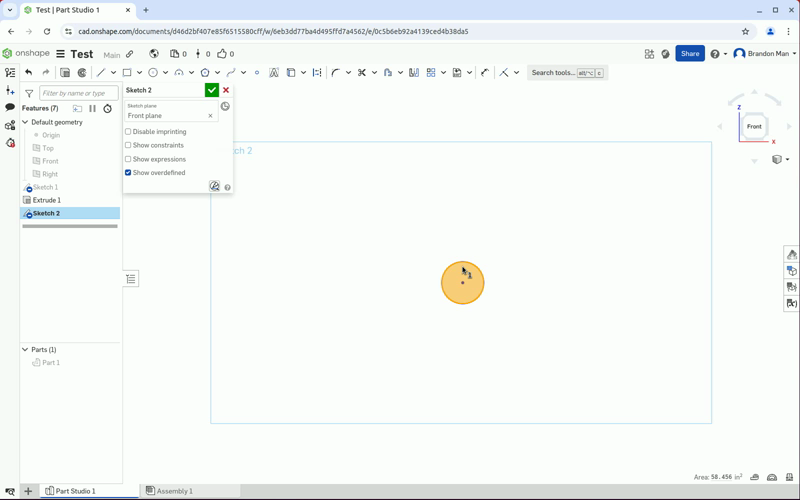
mouse_move(73, 352)
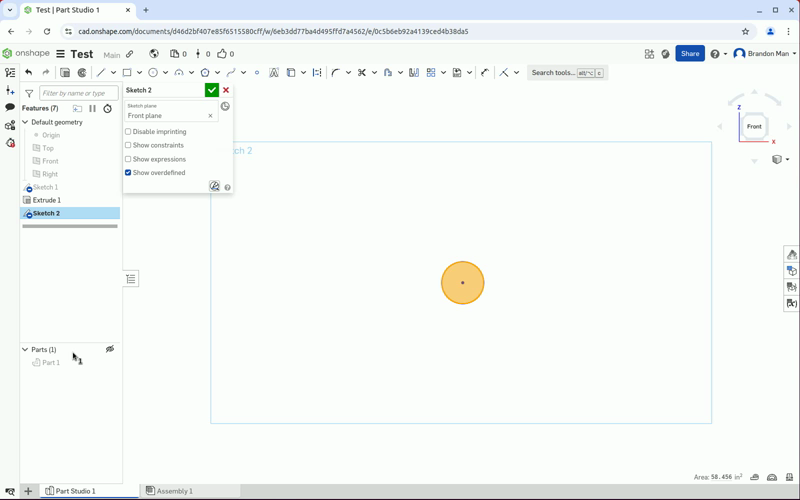
key(shift+y)
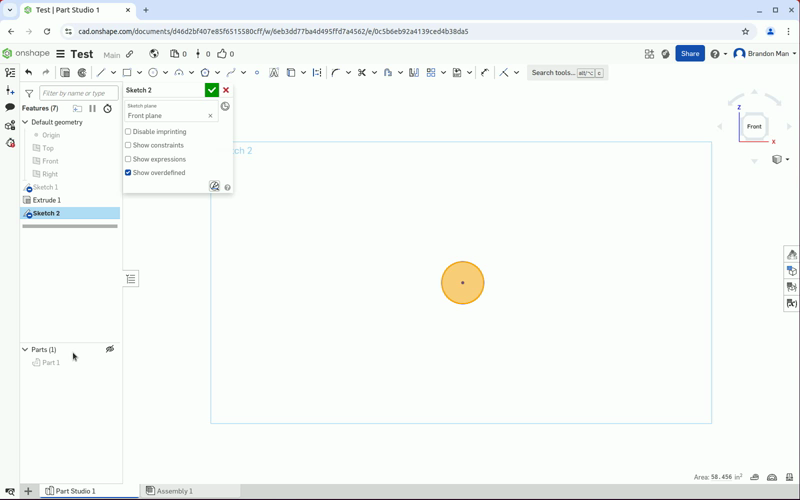
key(shift+e)
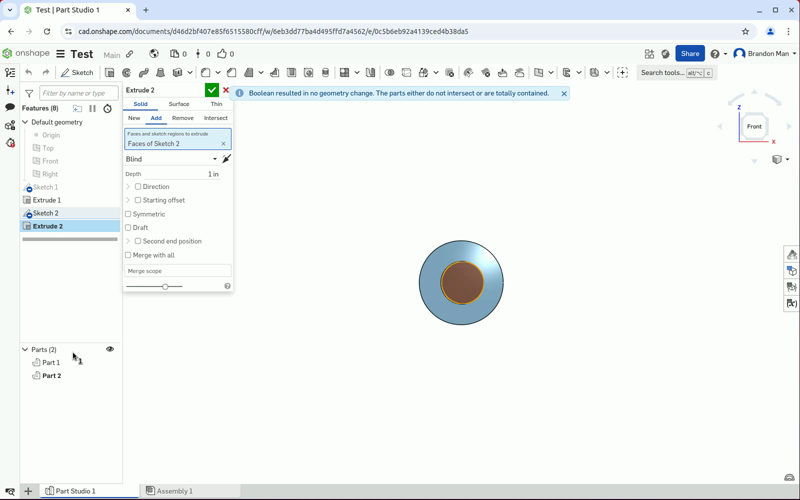
mouse_move(143, 106)
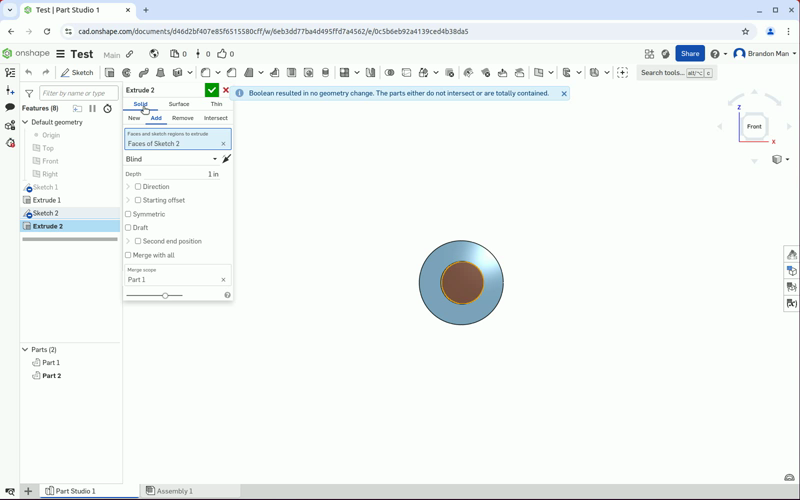
click(143, 106)
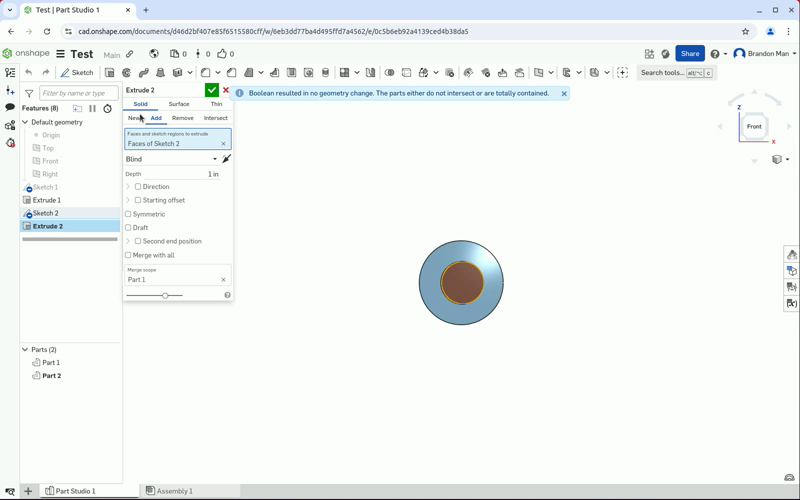
mouse_move(137, 120)
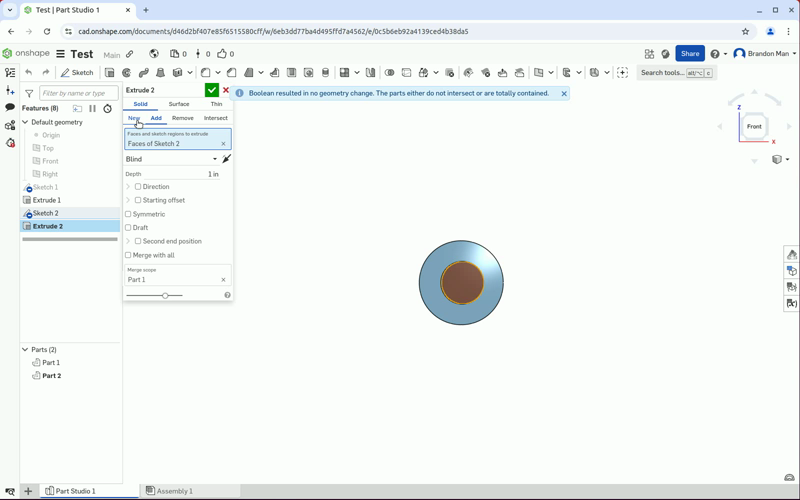
click(137, 120)
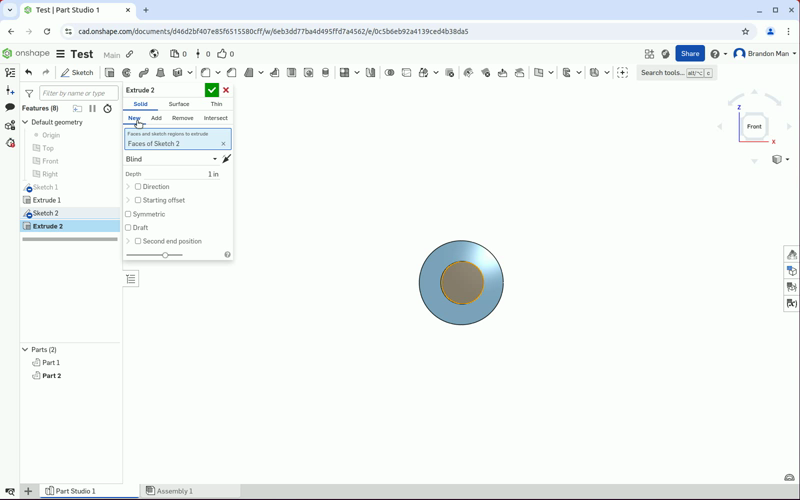
key(tab, 4)
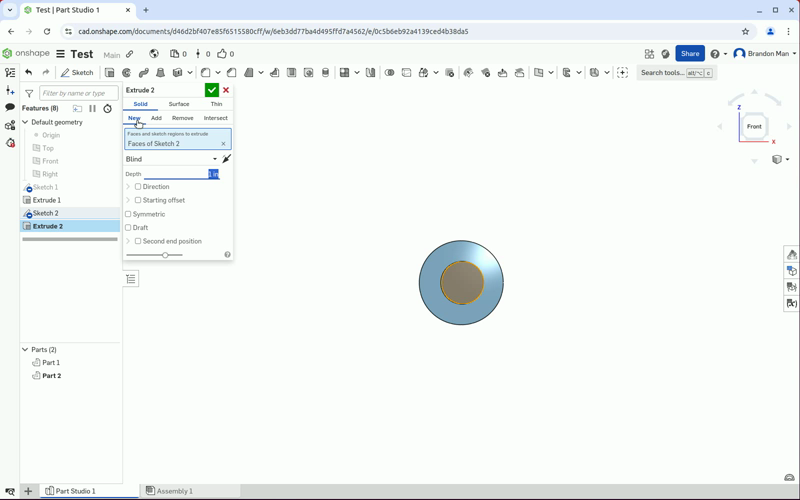
text(46.216)
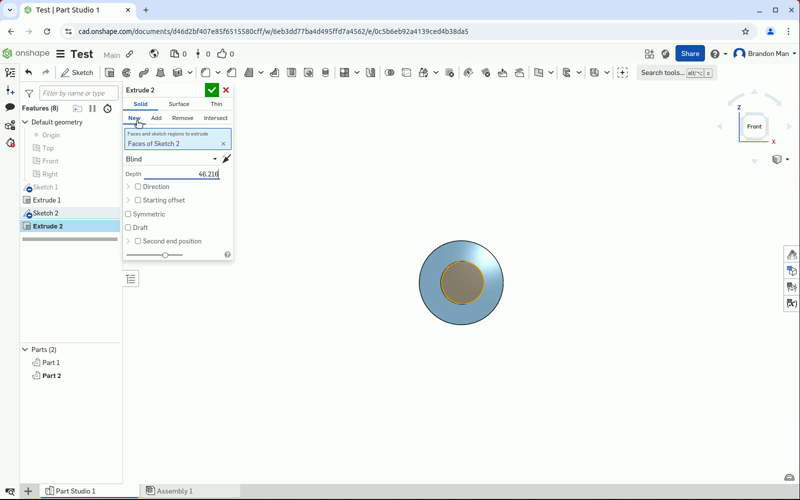
key(tab, 3)
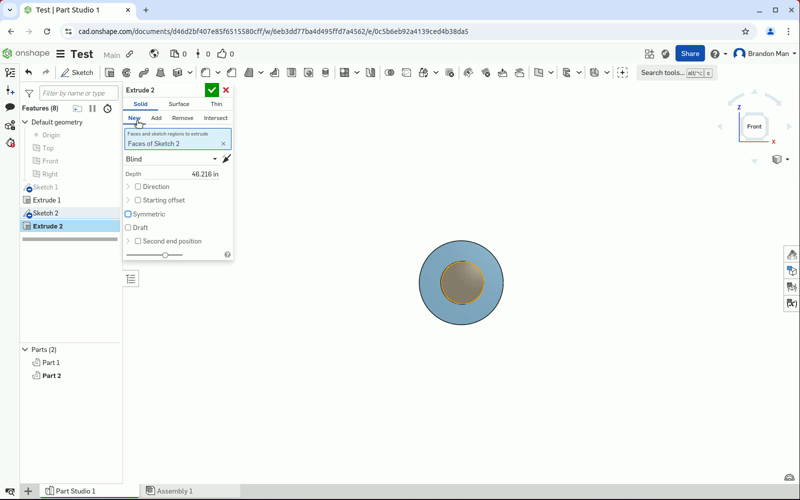
key(space)
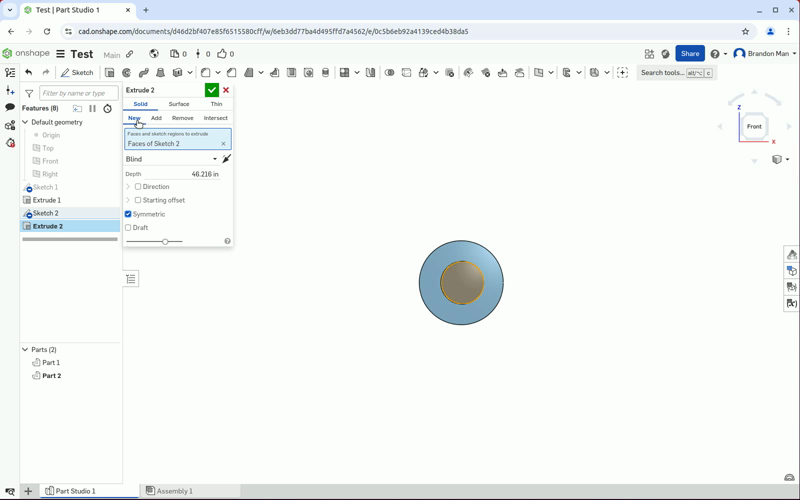
key(enter)
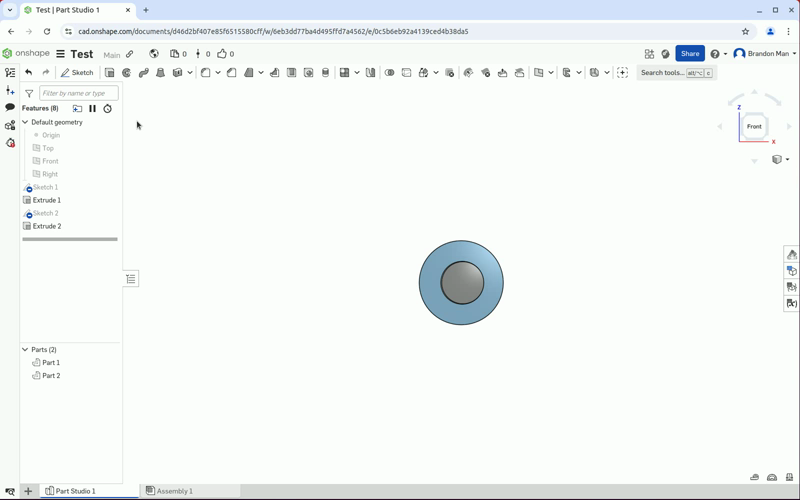
key(shift+h)
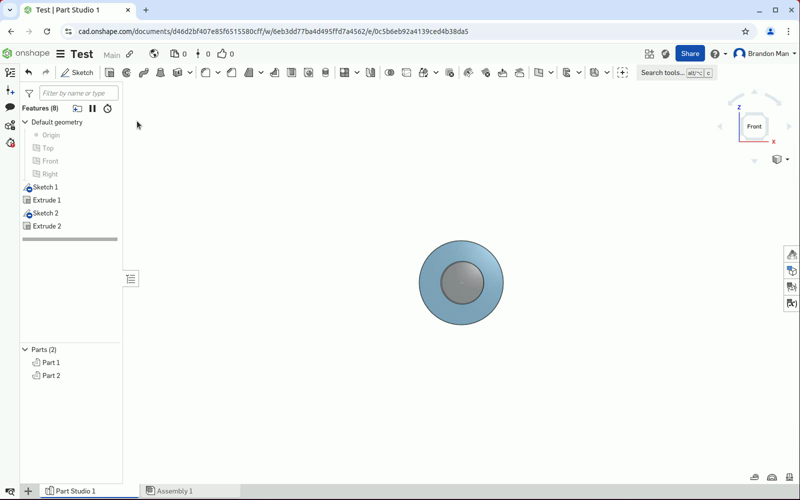
key(shift+h)
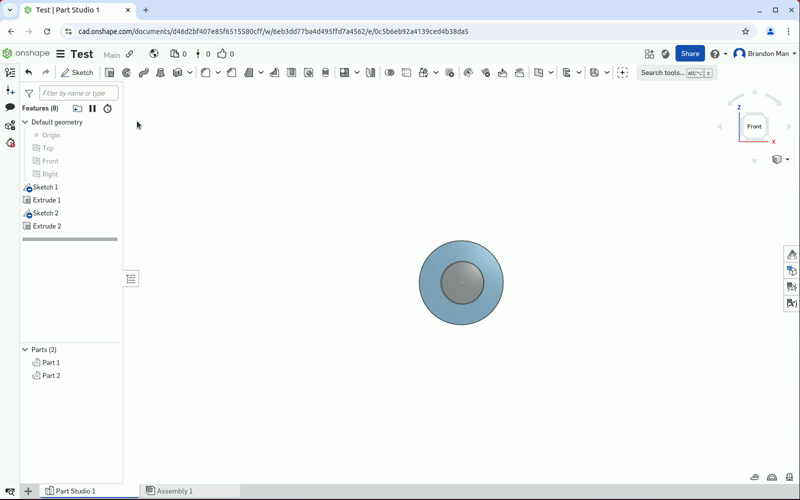
key(shift+7)
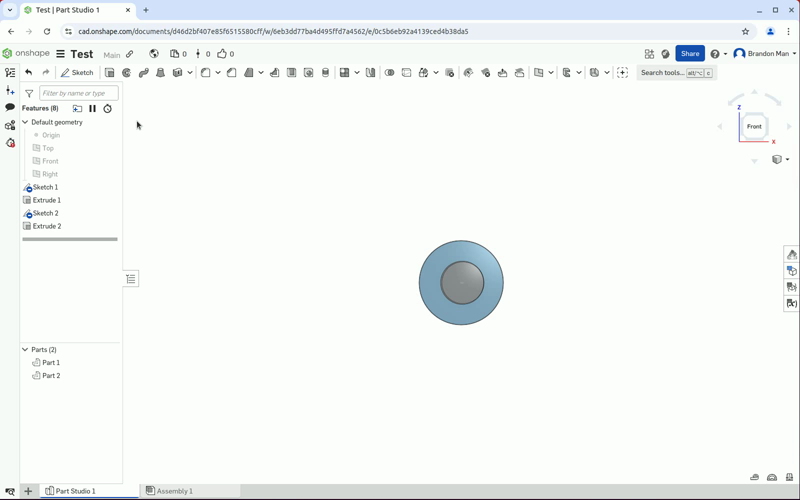
key(left, 2)
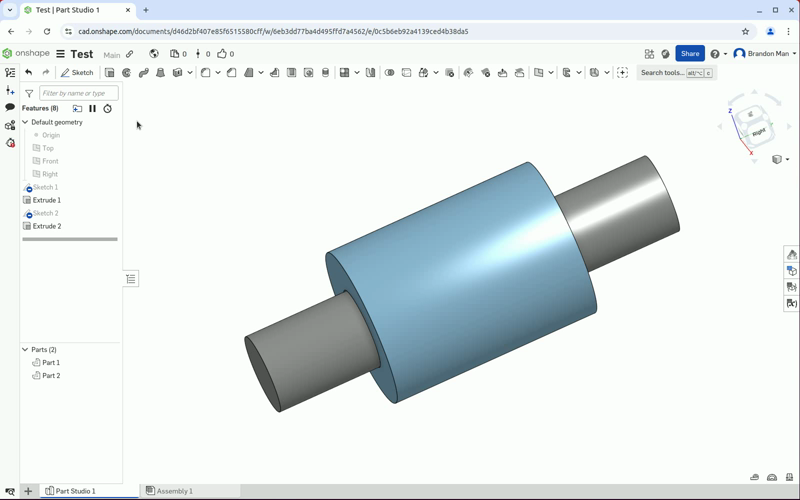
key(down, 2)
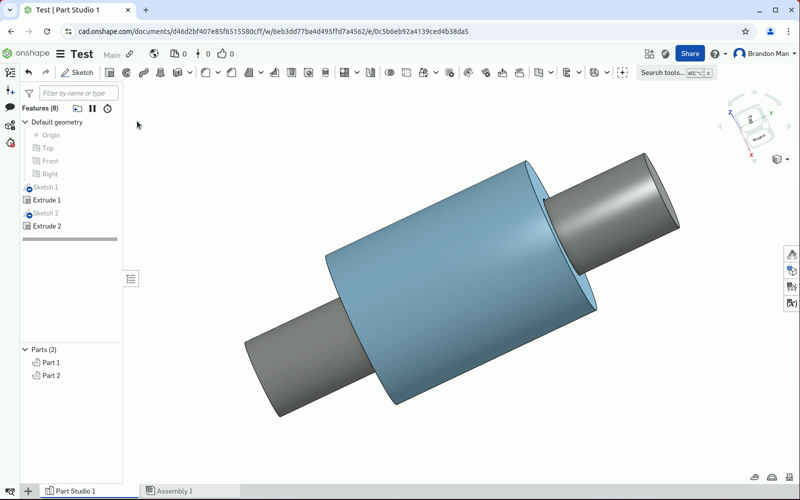
key(up, 2)
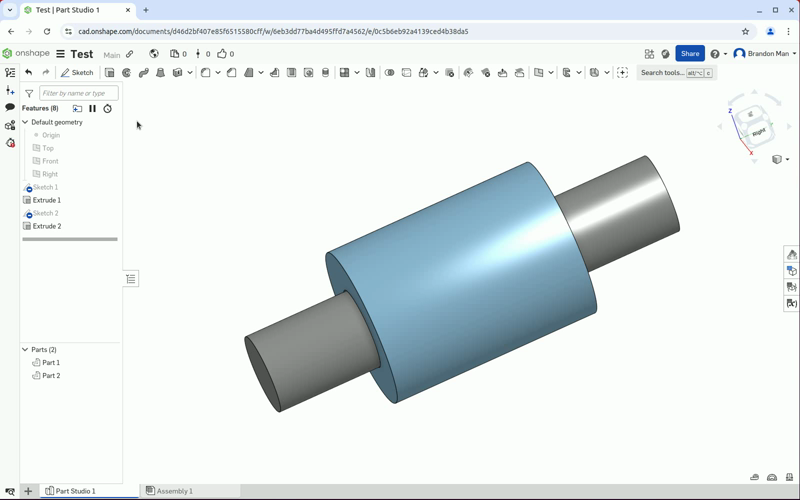
key(right, 2)
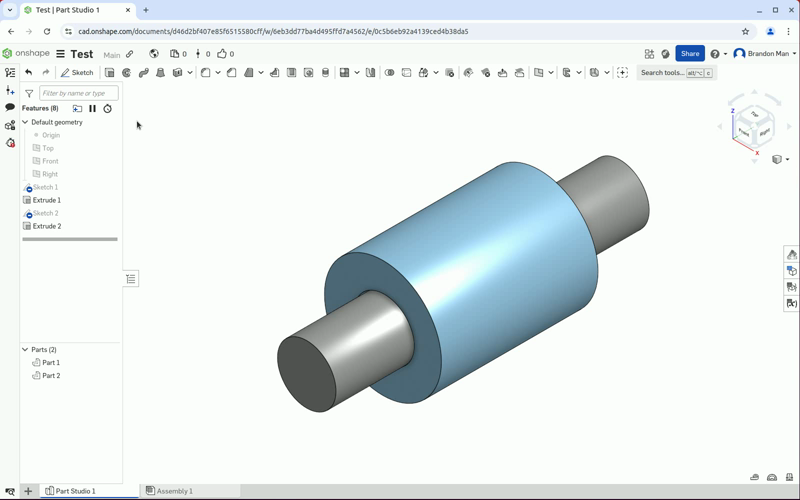
mouse_move(73, 189)
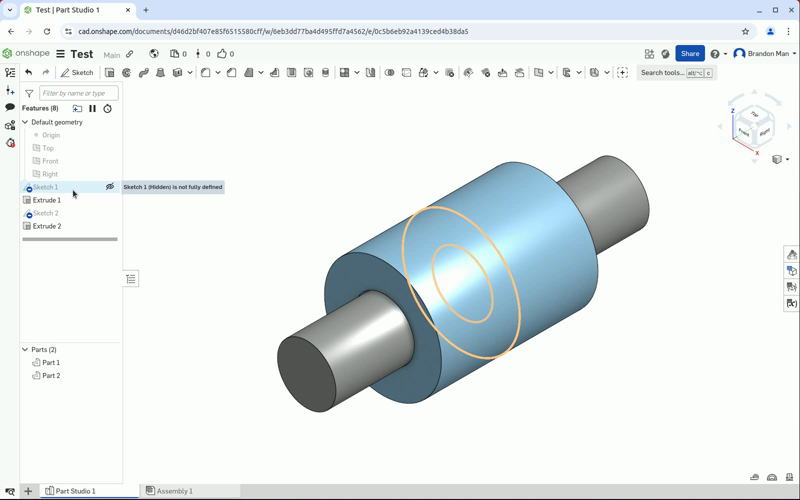
click(73, 189)